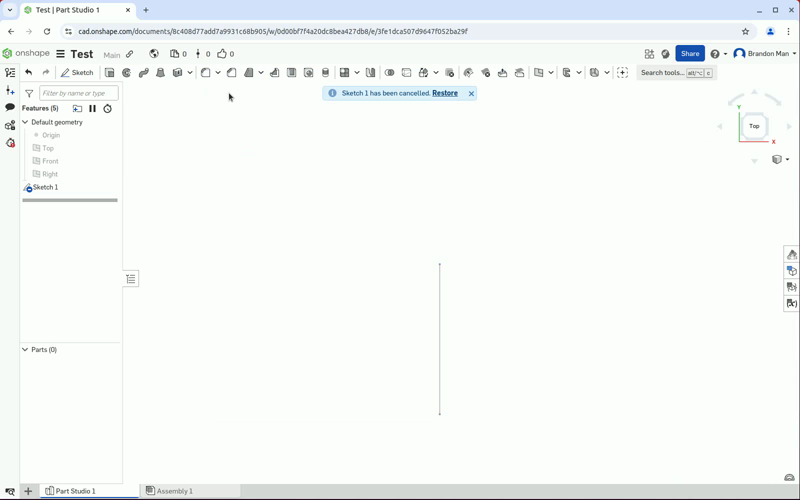
key(shift+h)
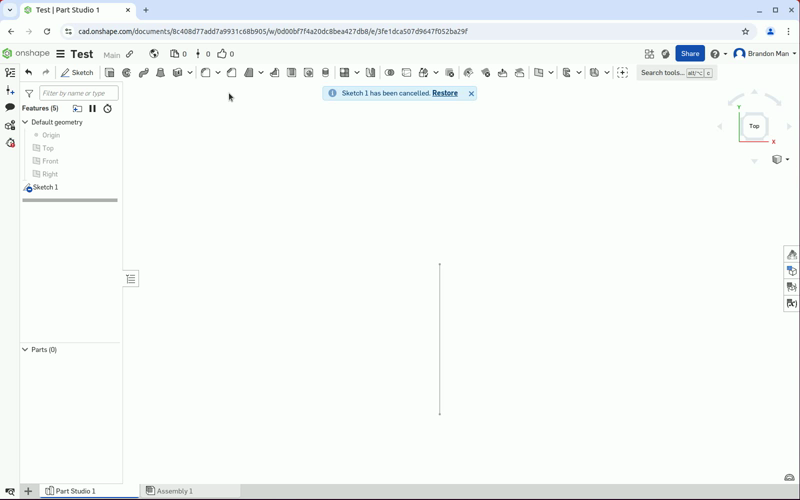
key(shift+s)
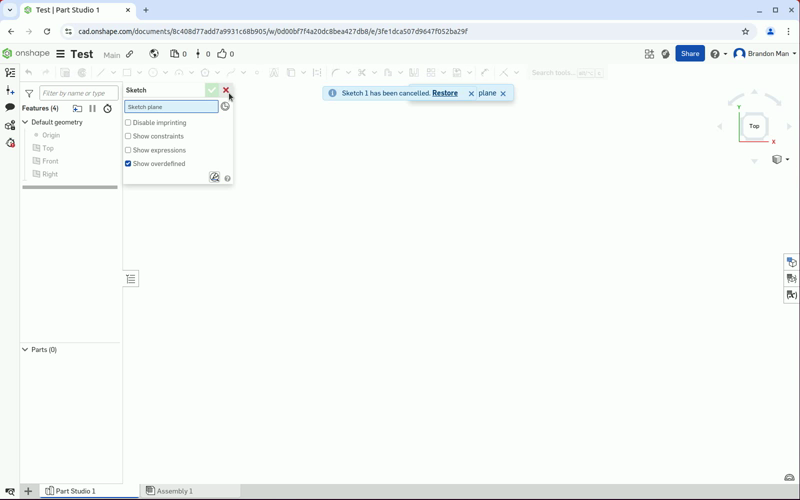
mouse_move(73, 150)
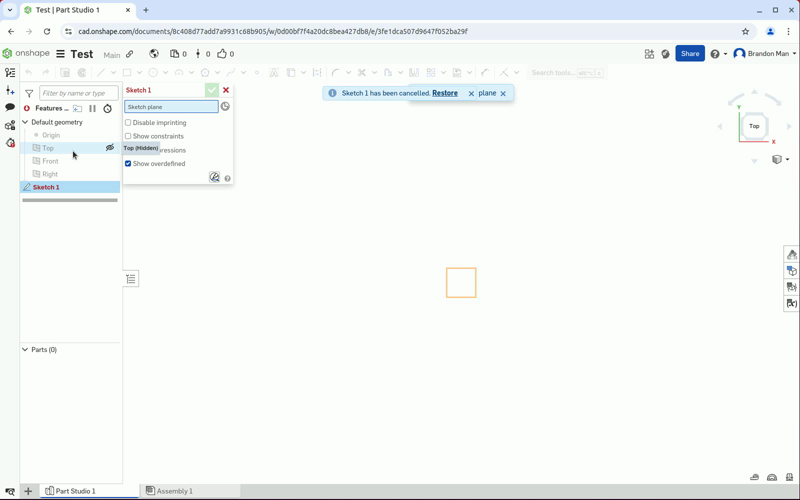
click(73, 150)
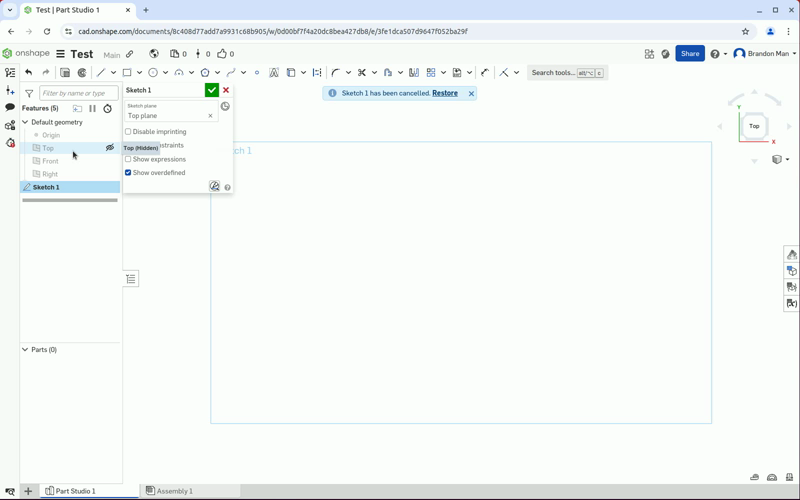
mouse_move(73, 352)
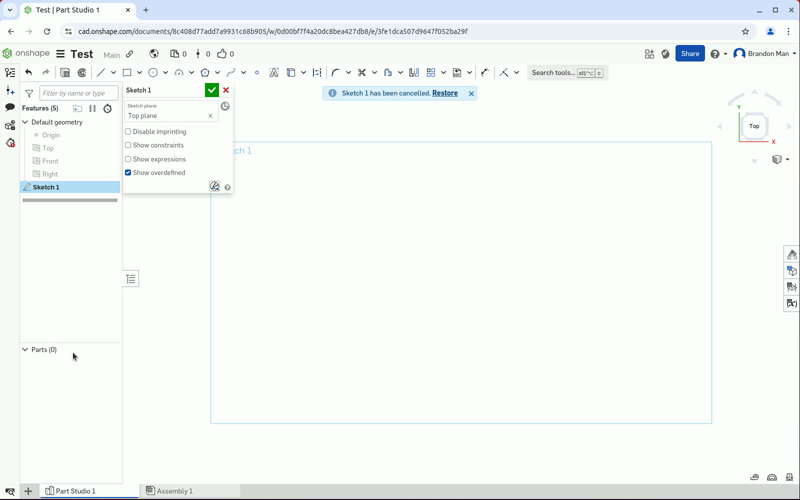
key(y)
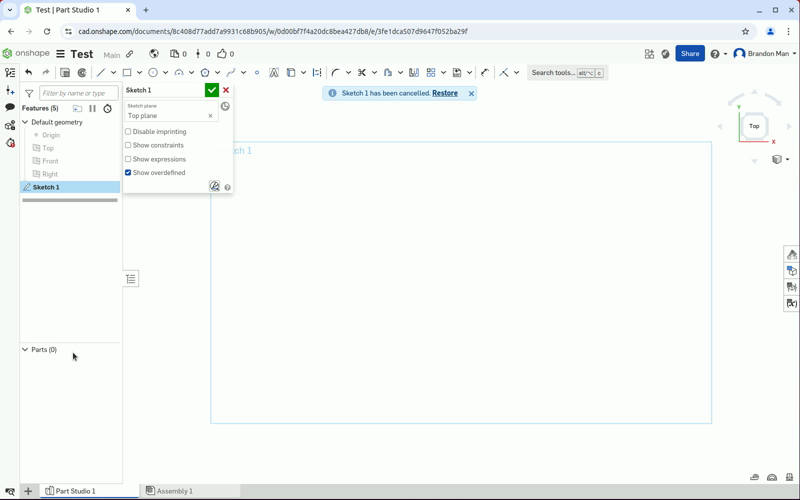
key(l)
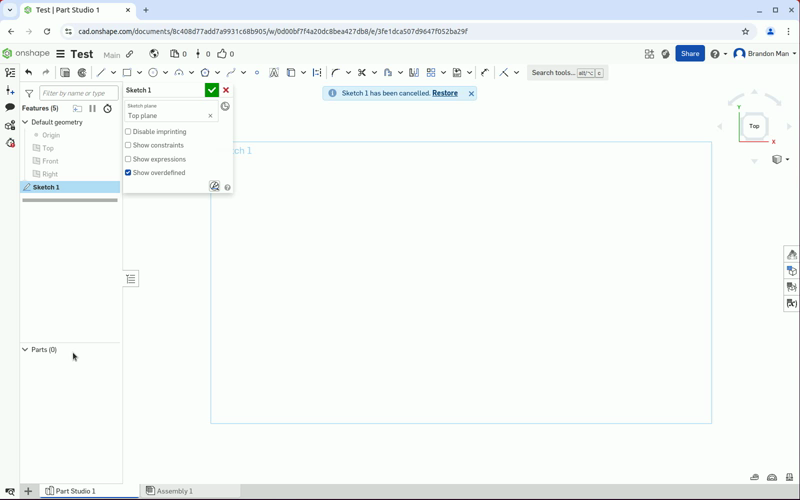
key_down(shift)
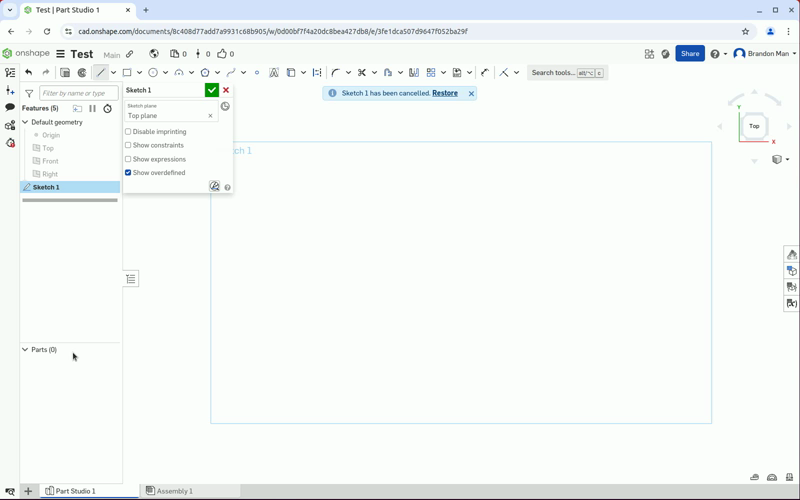
mouse_move(349, 282)
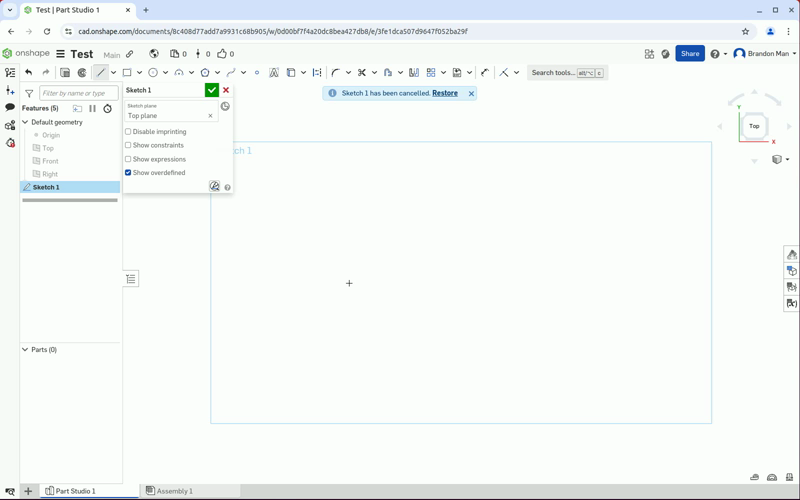
click(349, 282)
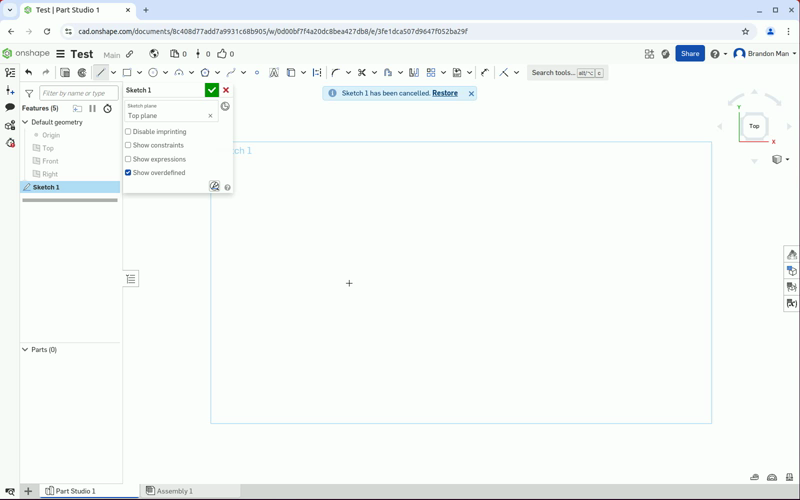
key_up(shift)
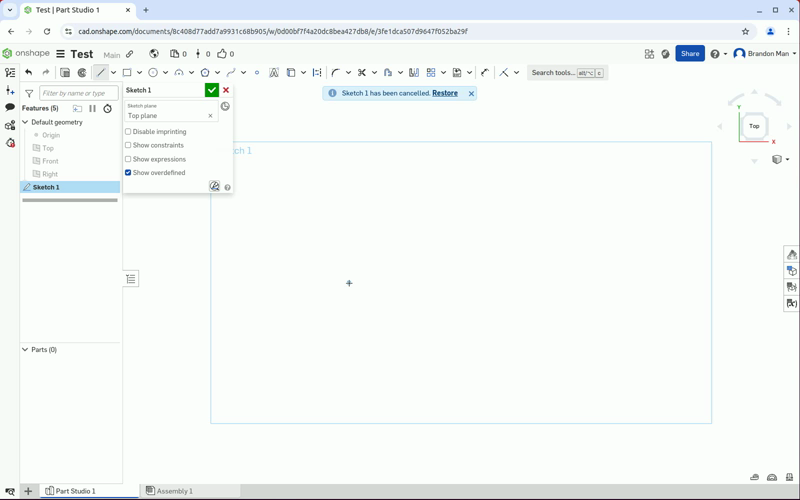
key_down(shift)
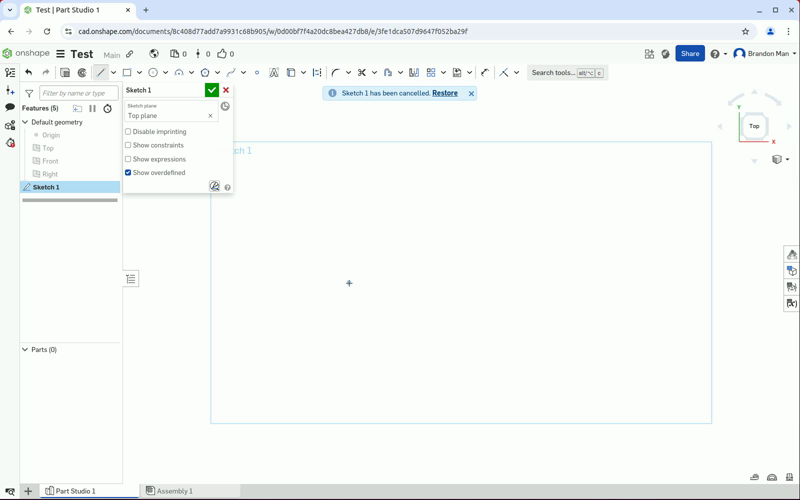
mouse_move(405, 378)
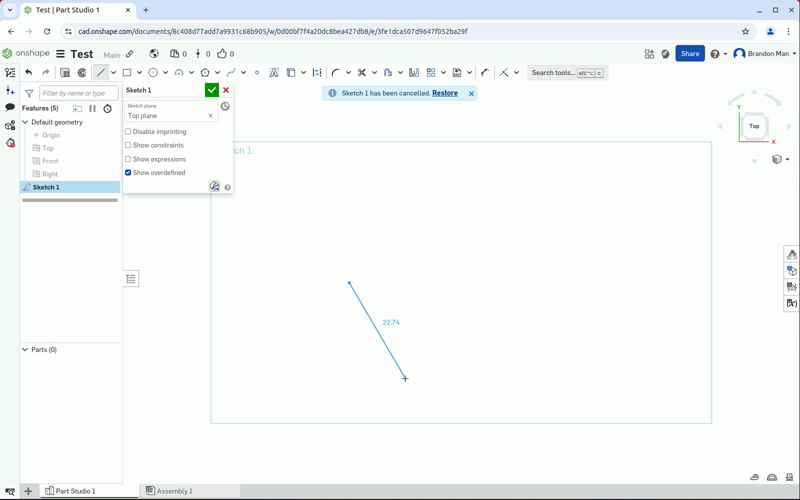
click(405, 378)
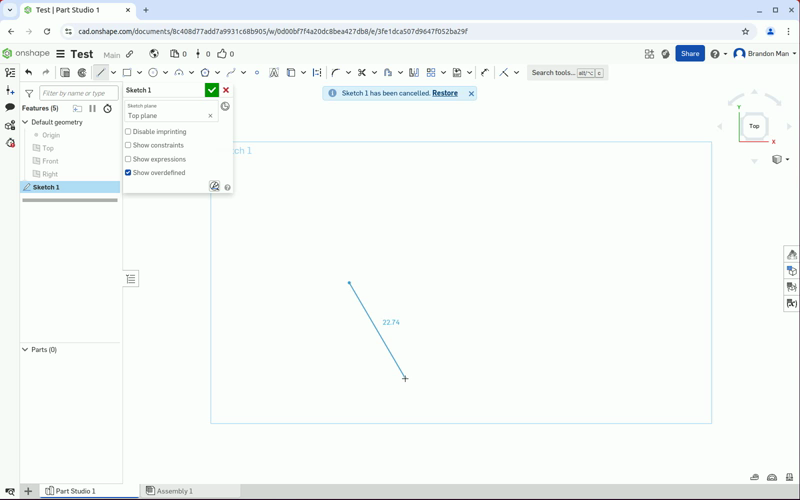
key_up(shift)
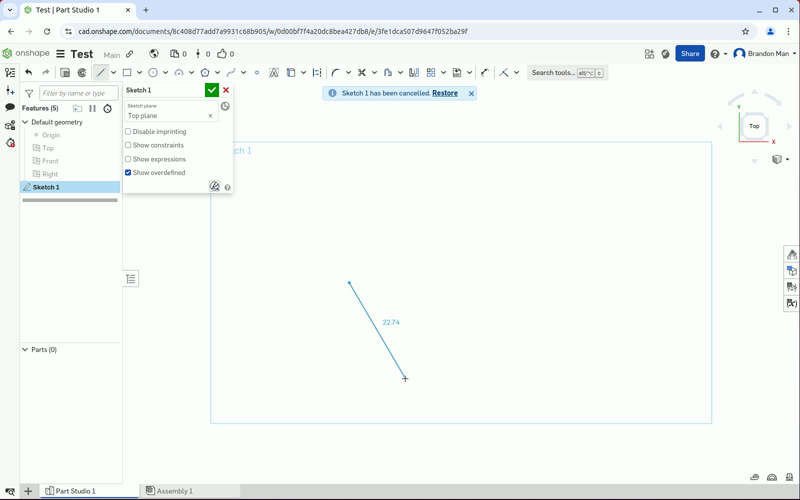
key_down(shift)
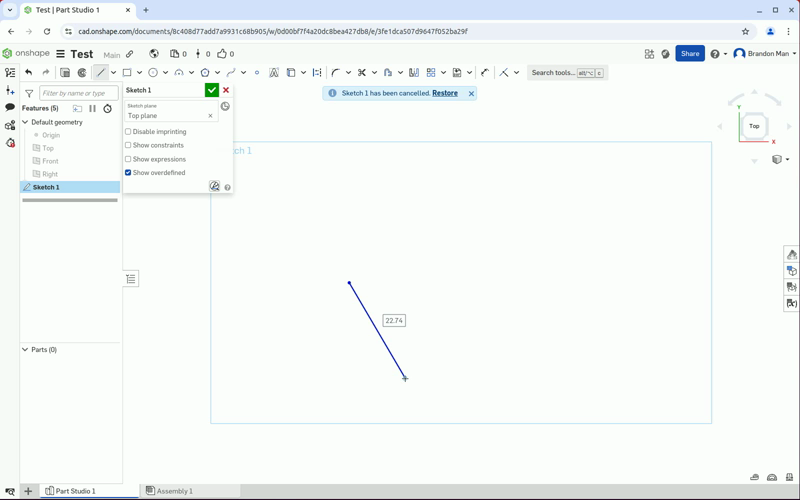
mouse_move(514, 378)
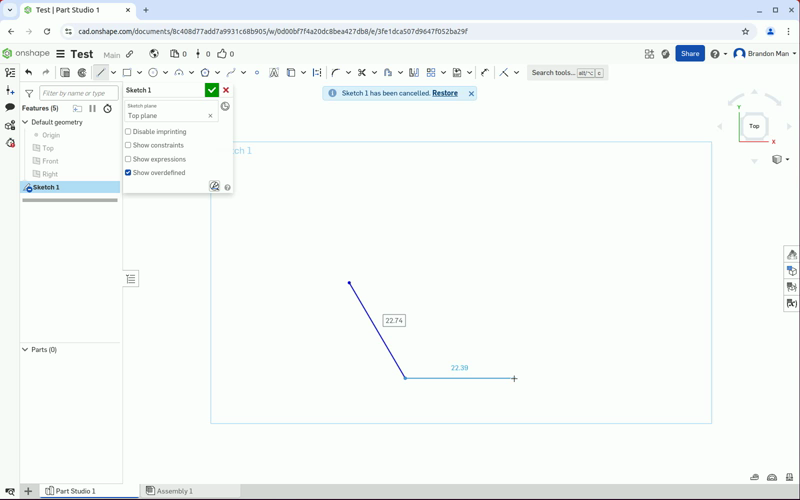
click(514, 378)
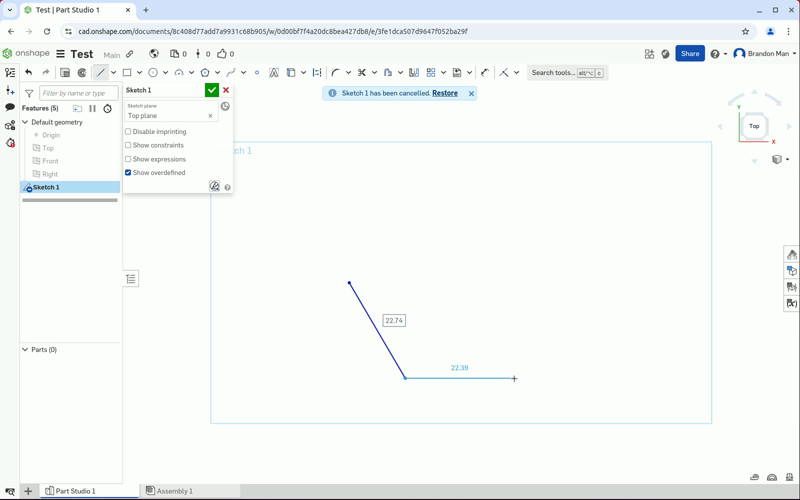
key_up(shift)
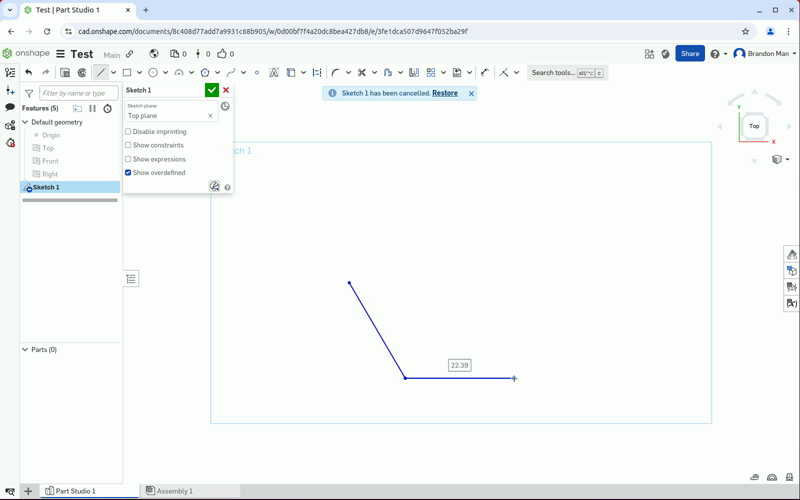
key_down(shift)
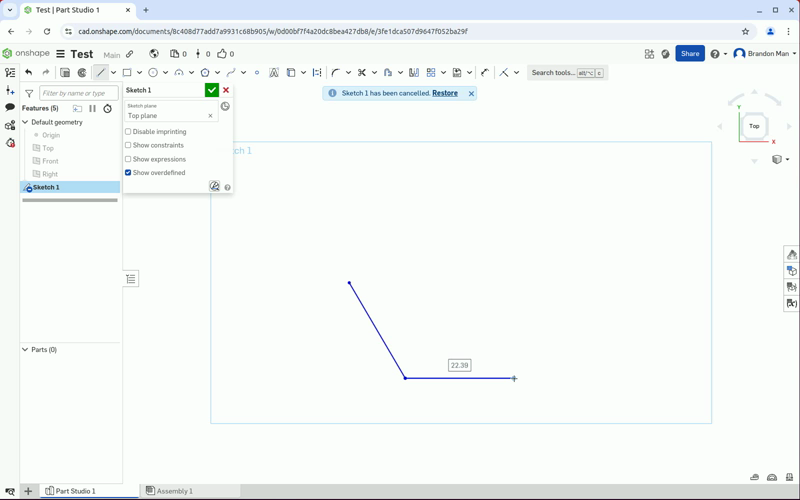
mouse_move(569, 282)
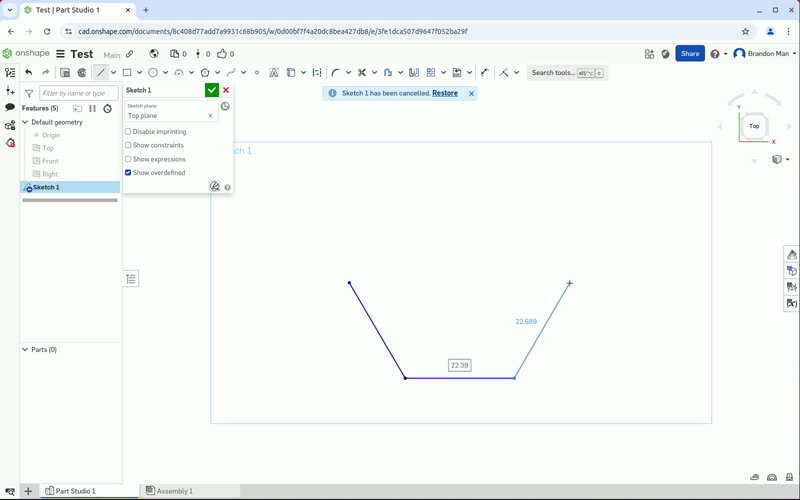
click(569, 282)
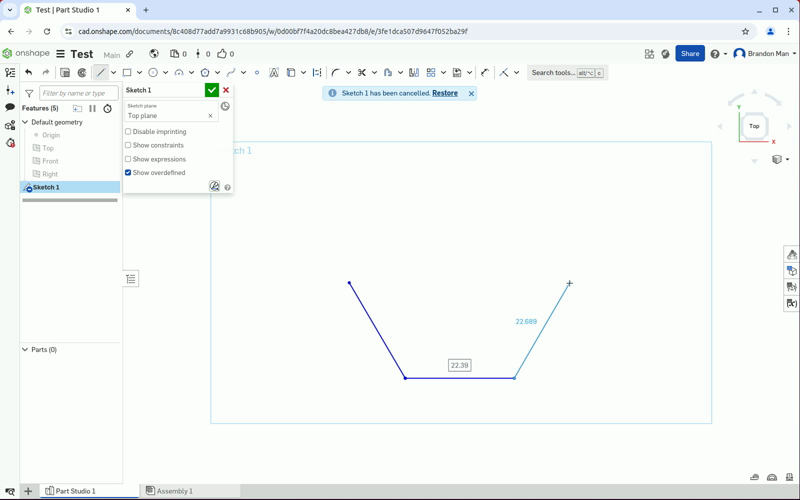
key_up(shift)
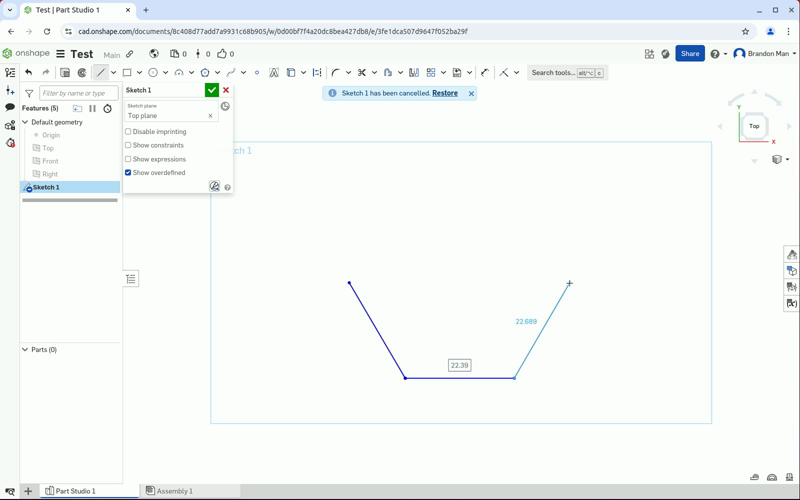
key_down(shift)
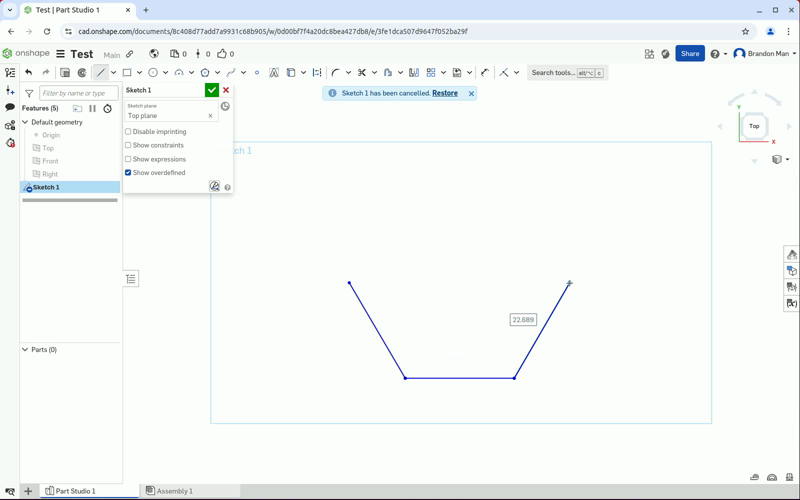
mouse_move(514, 187)
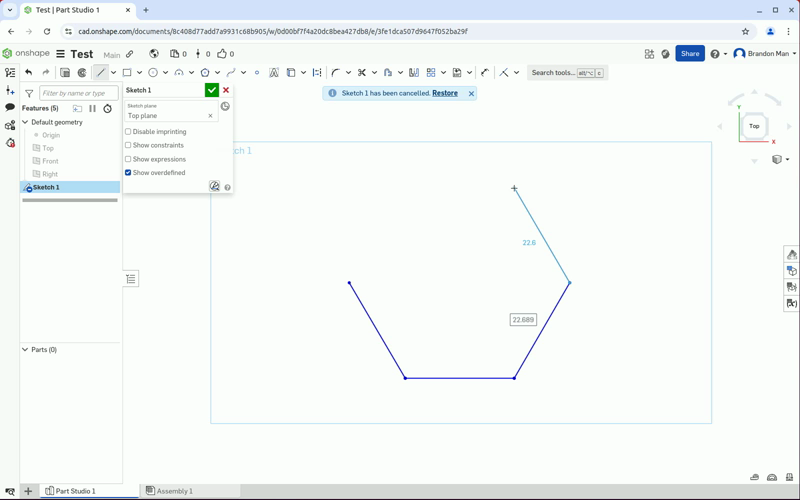
click(514, 187)
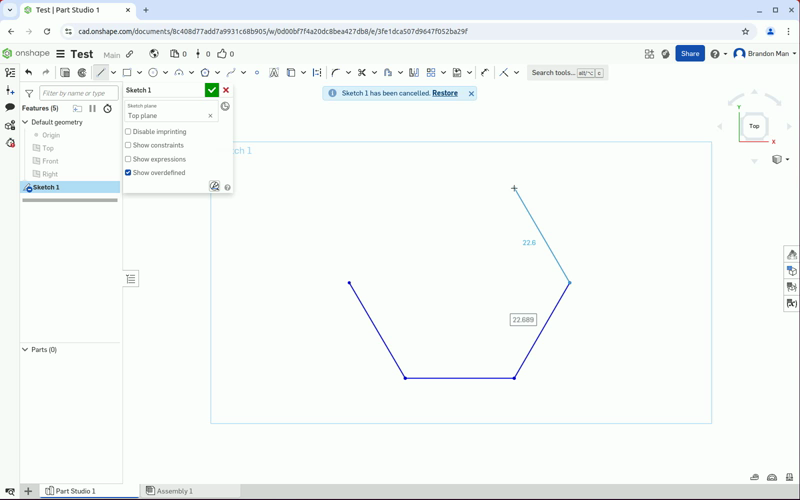
key_up(shift)
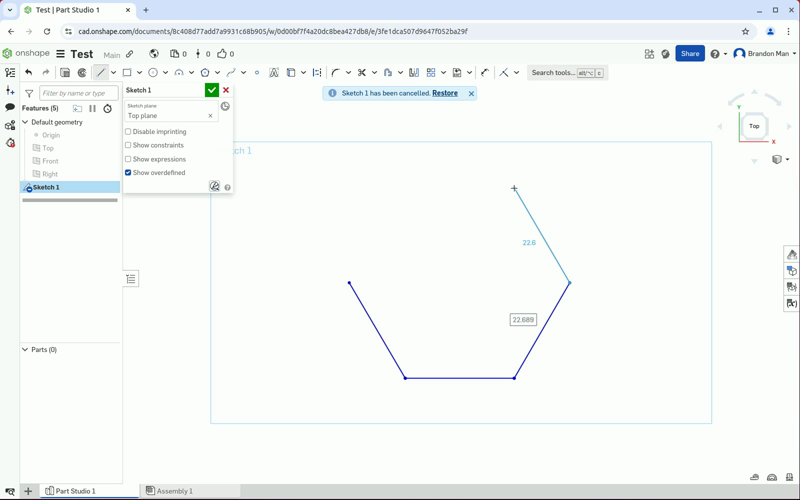
key_down(shift)
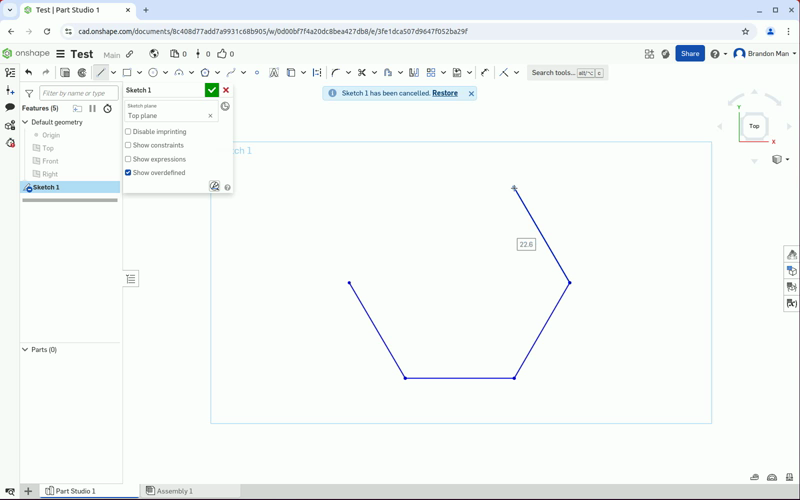
mouse_move(405, 187)
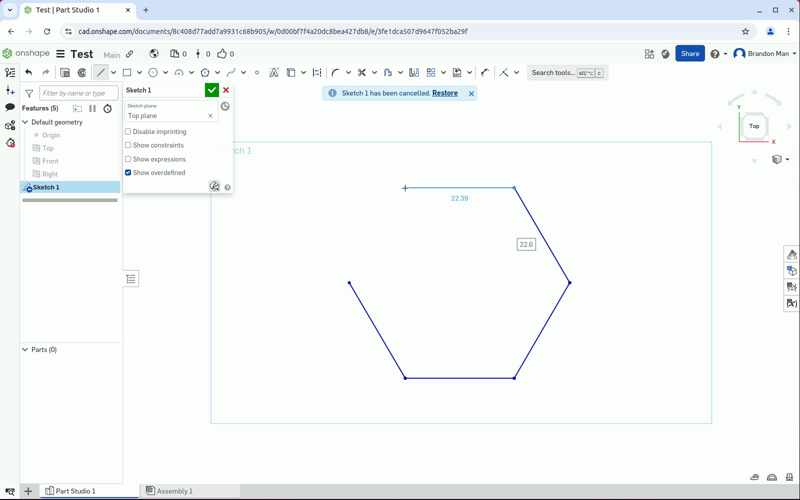
click(405, 187)
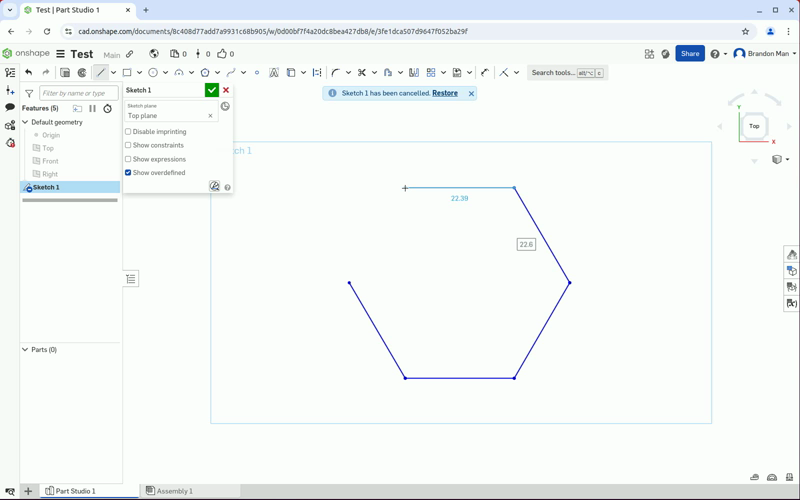
key_up(shift)
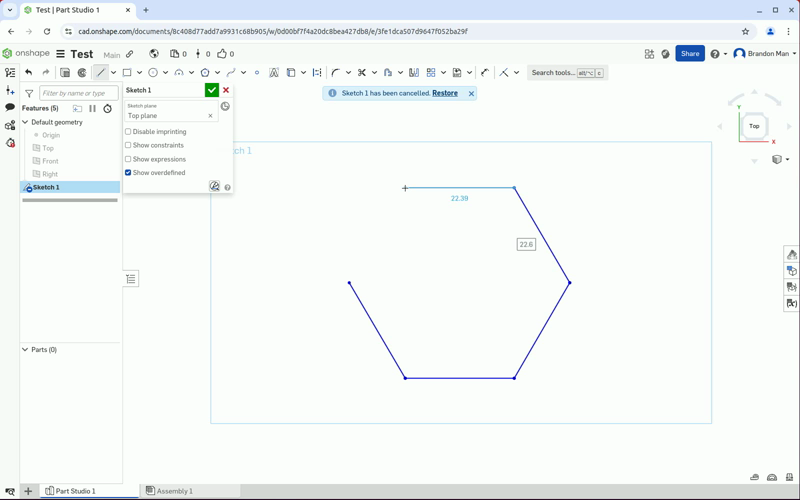
key_down(shift)
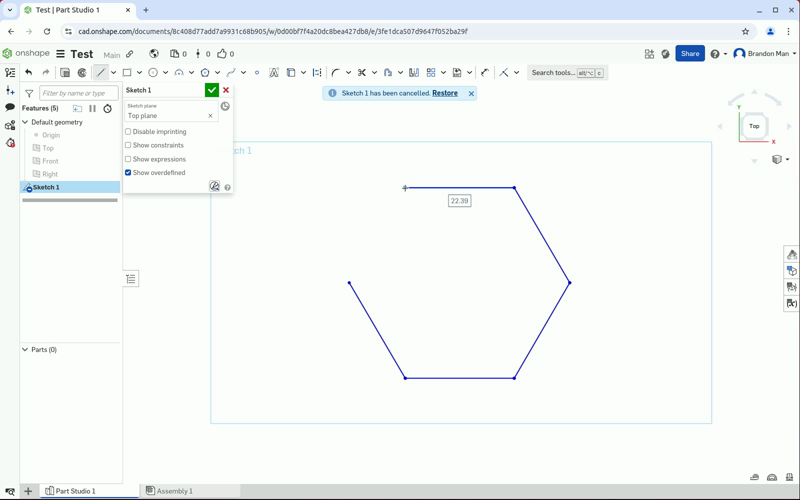
mouse_move(349, 282)
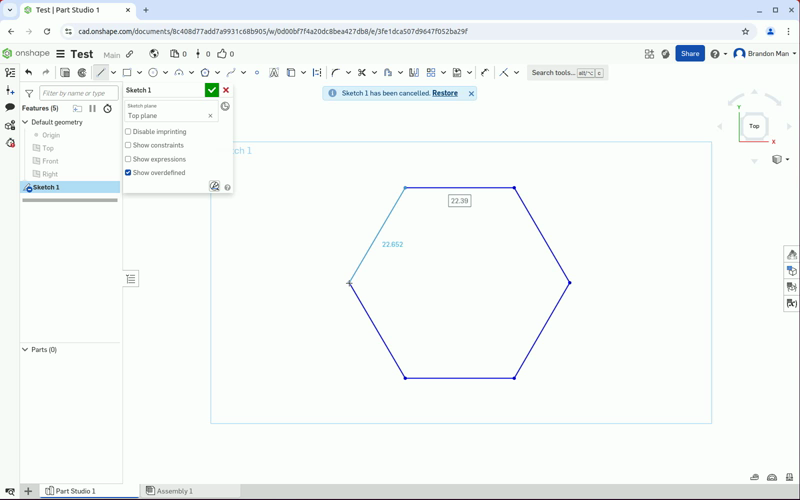
key_up(shift)
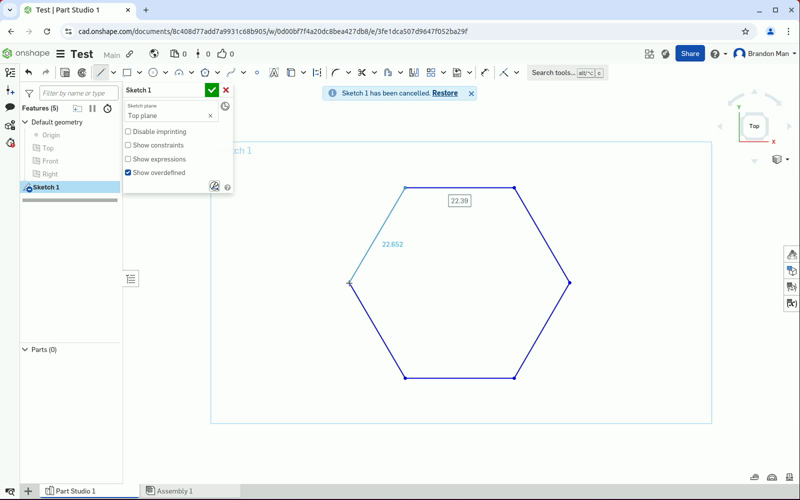
click(349, 282)
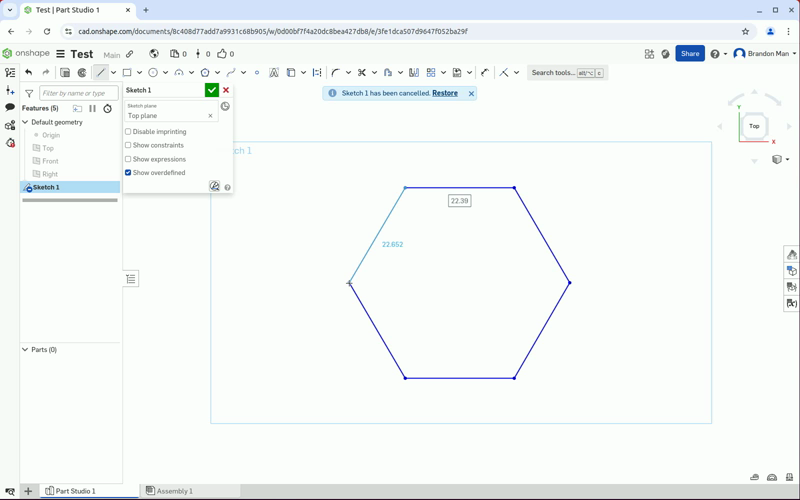
key(esc)
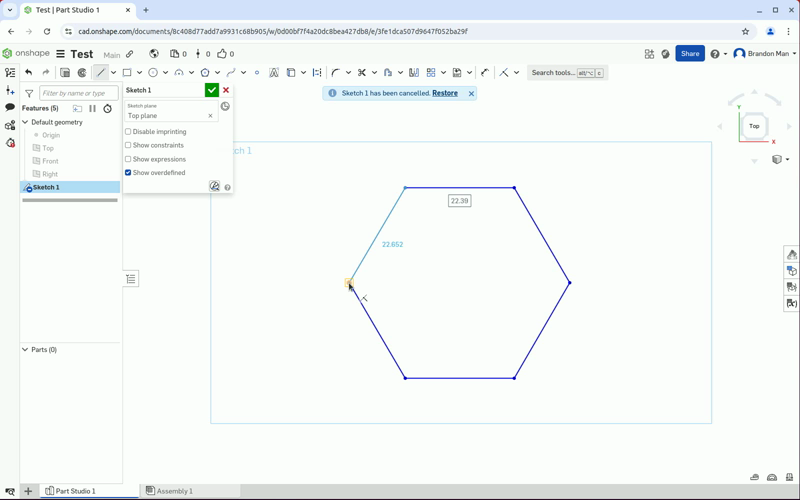
mouse_move(386, 281)
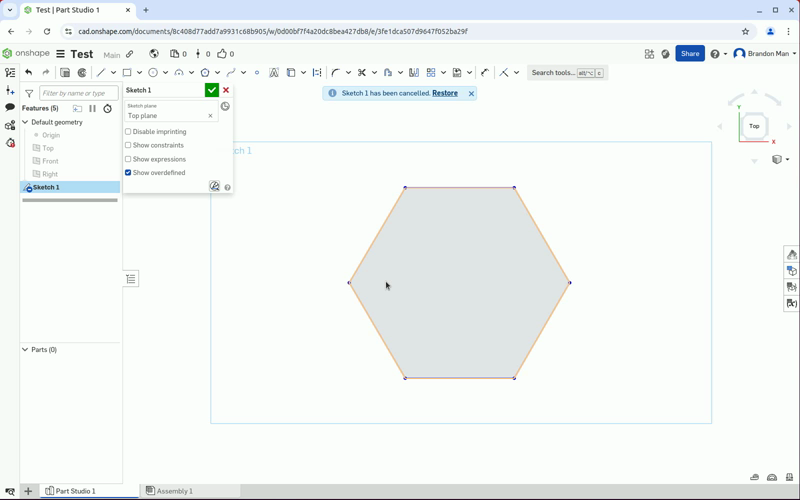
click(386, 281)
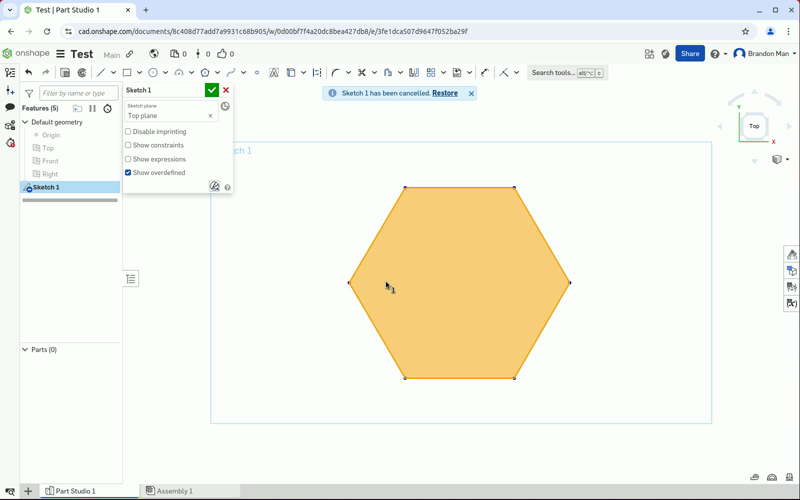
mouse_move(73, 352)
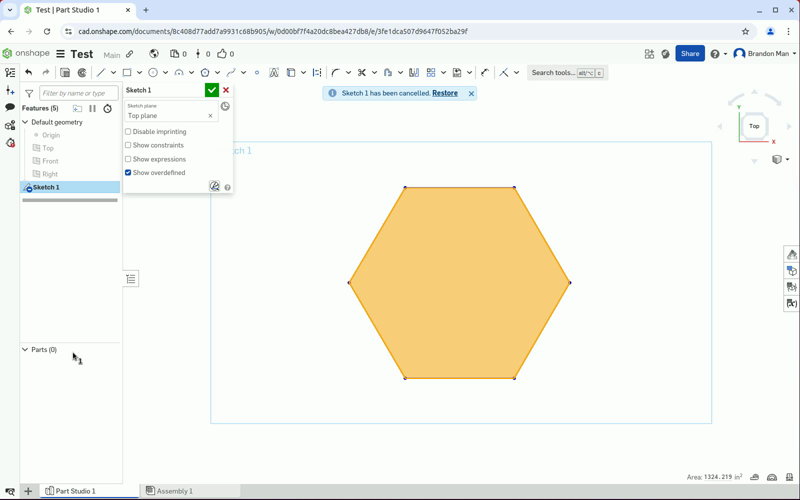
key(shift+y)
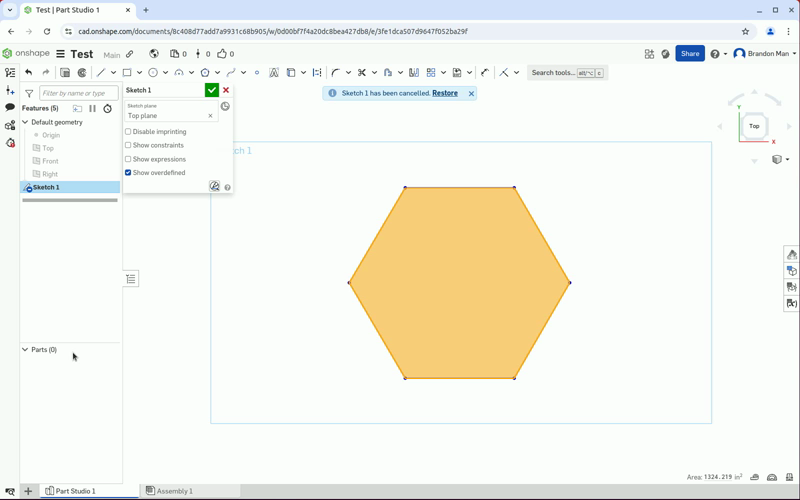
key(shift+e)
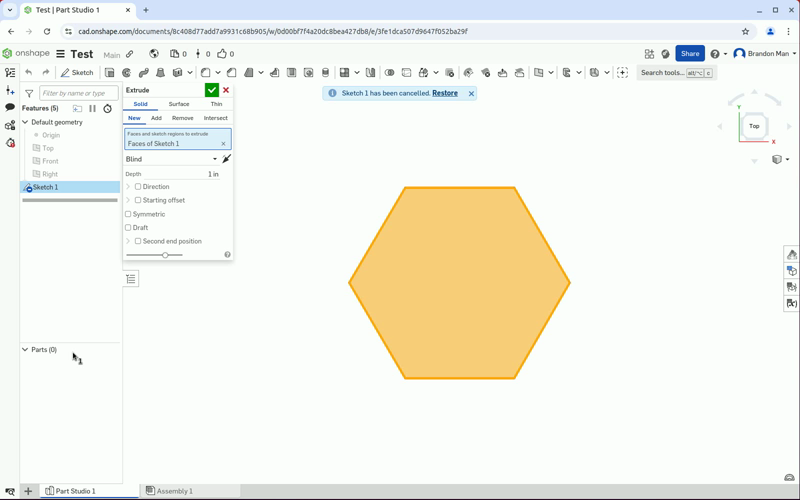
mouse_move(143, 106)
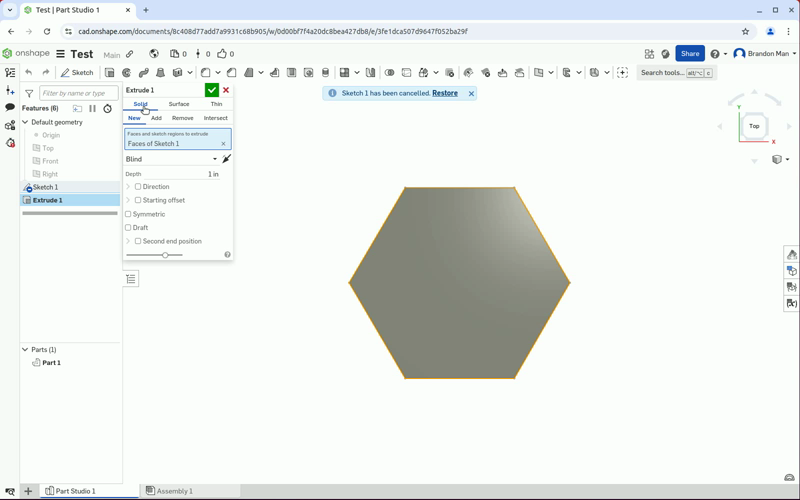
click(143, 106)
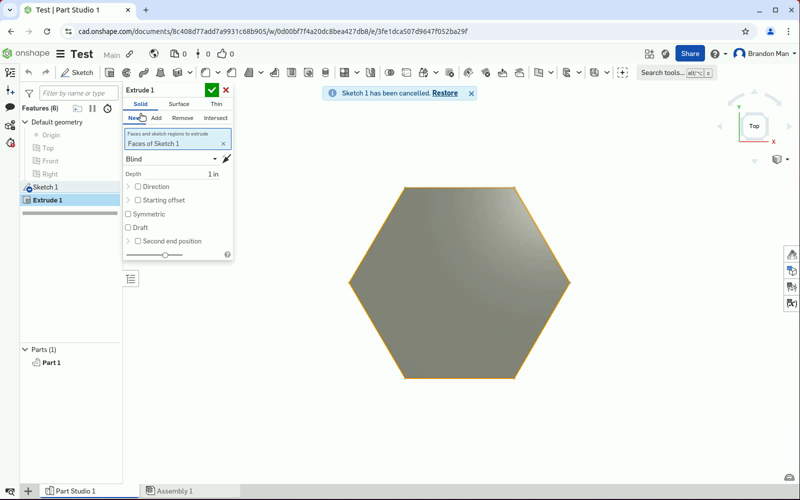
mouse_move(137, 120)
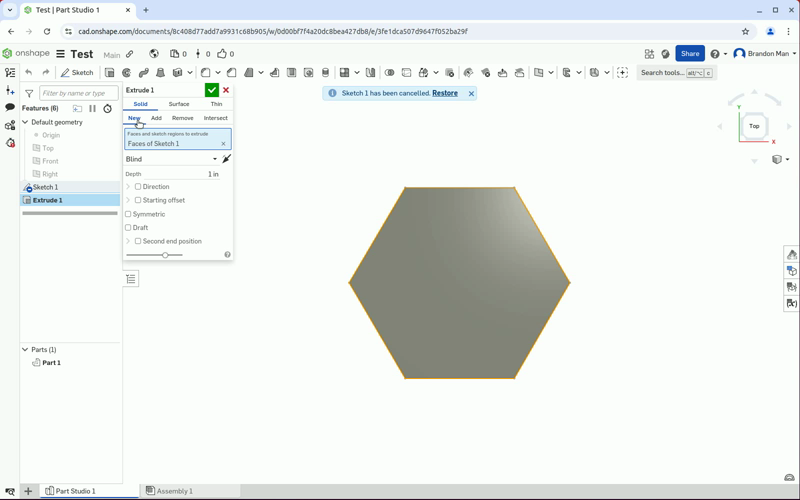
click(137, 120)
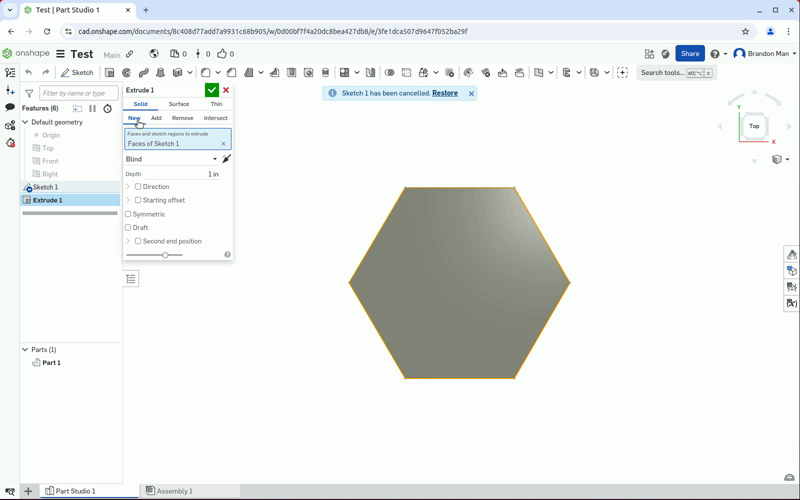
key(tab, 4)
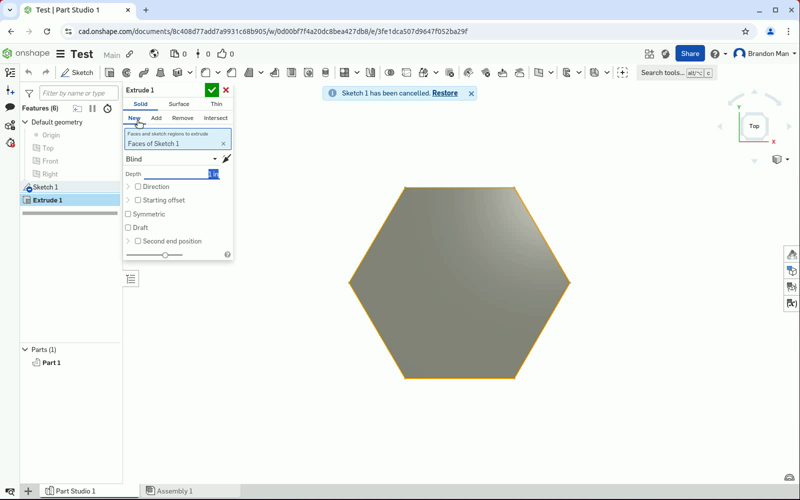
text(15.405)
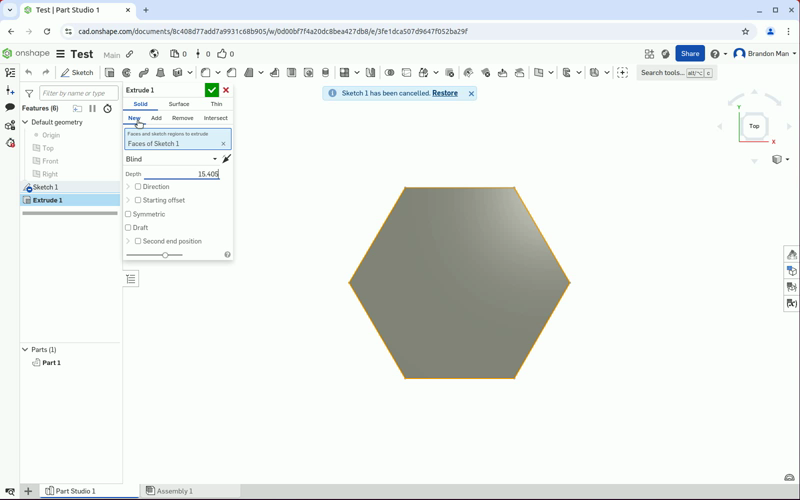
key(enter)
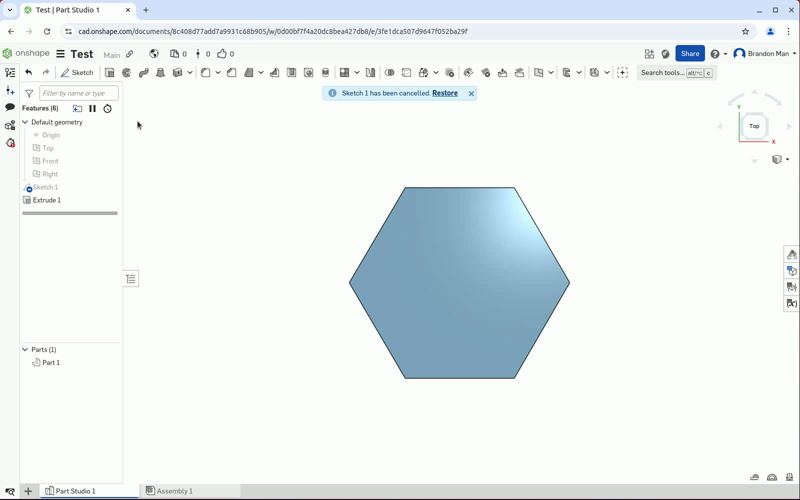
key(shift+h)
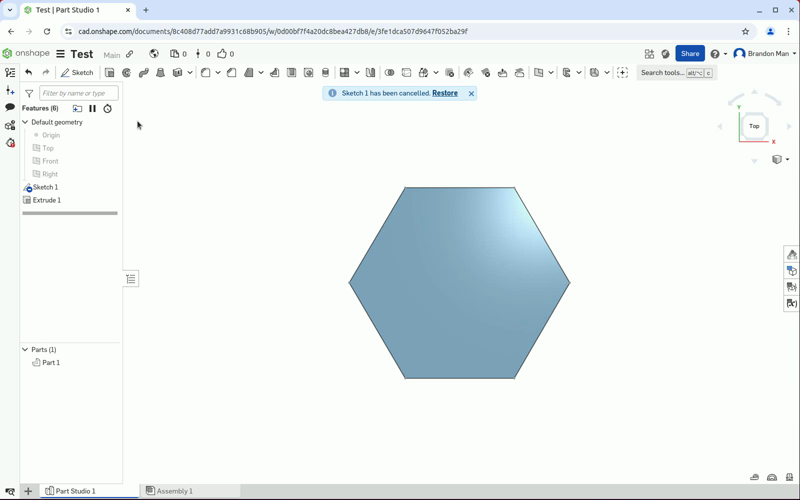
key(shift+h)
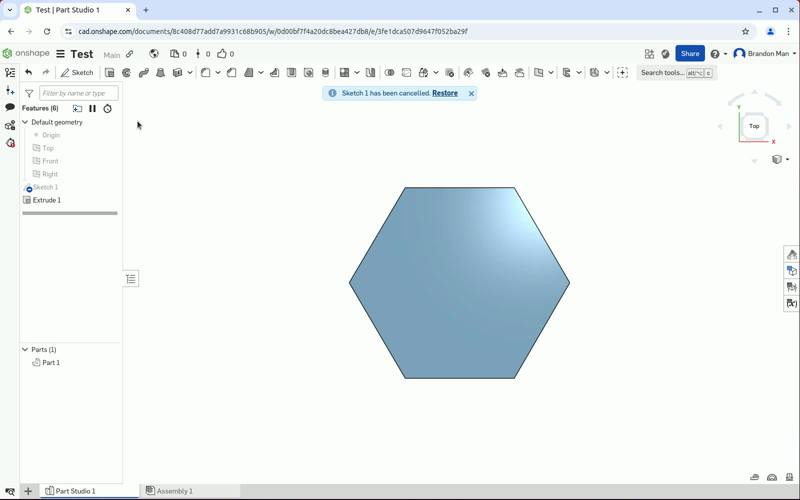
mouse_move(73, 189)
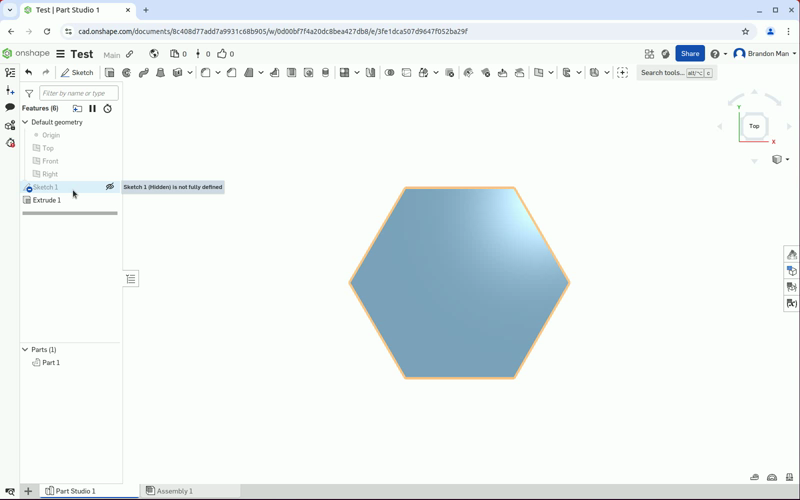
click(73, 189)
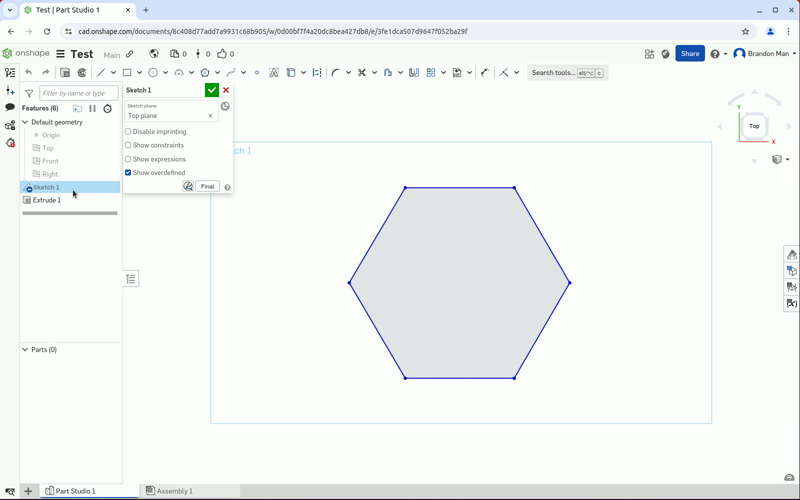
mouse_move(229, 92)
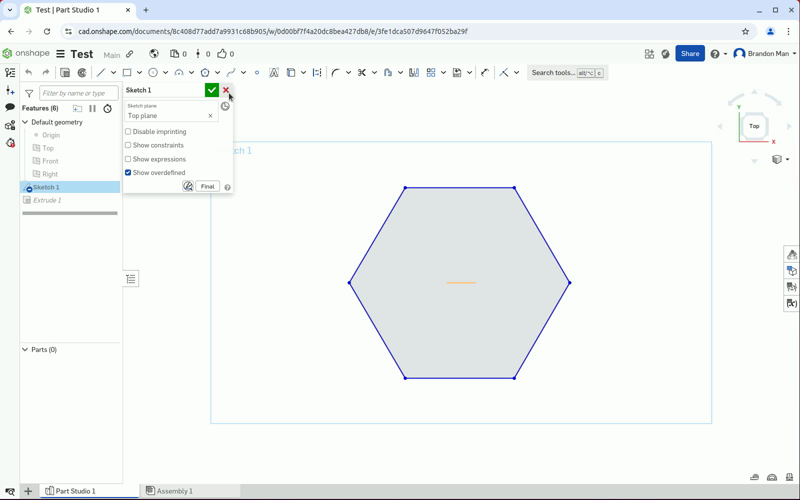
click(229, 92)
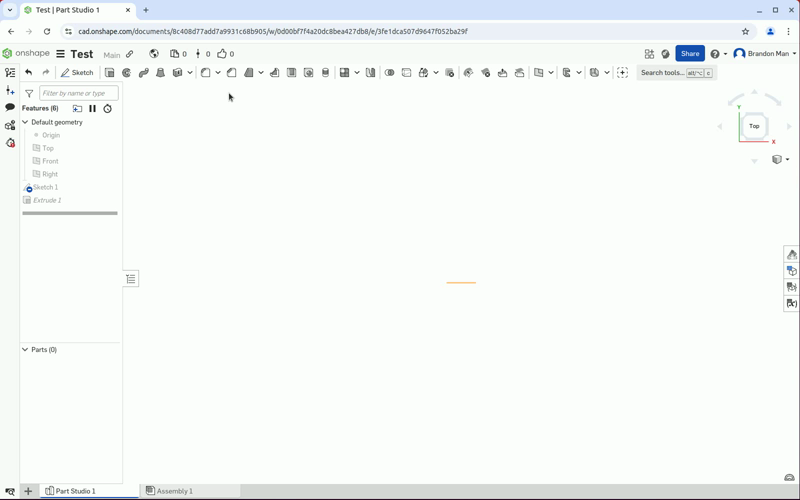
mouse_move(541, 75)
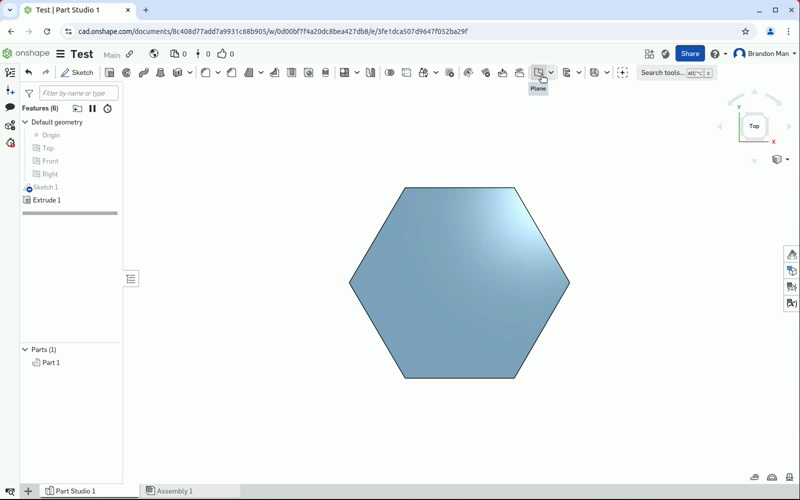
click(541, 75)
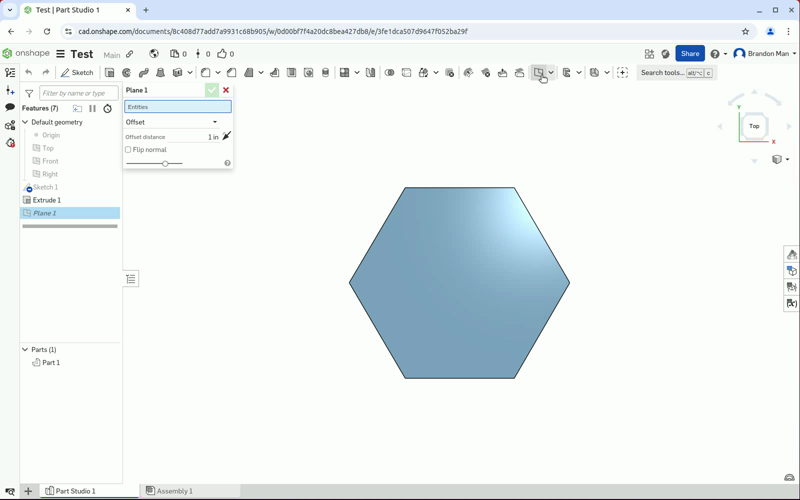
mouse_move(73, 150)
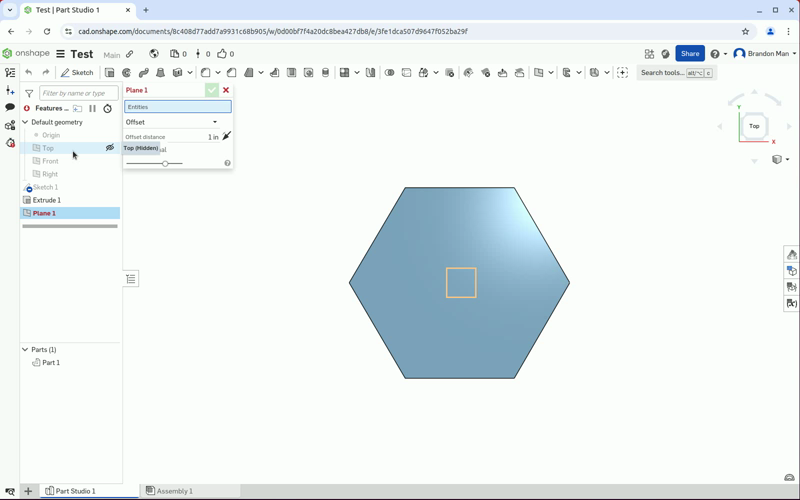
click(73, 150)
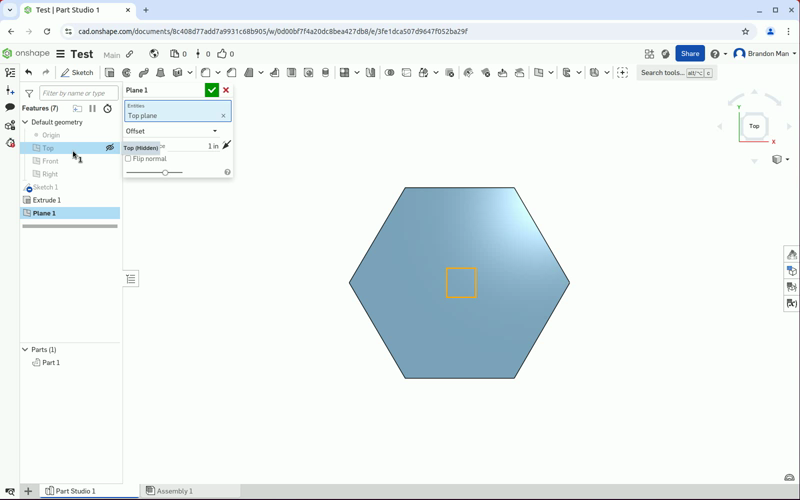
key(tab, 2)
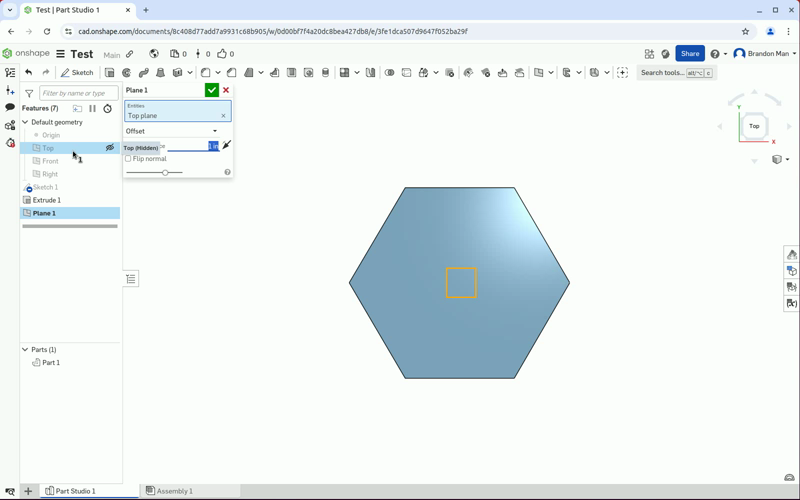
text(15.405)
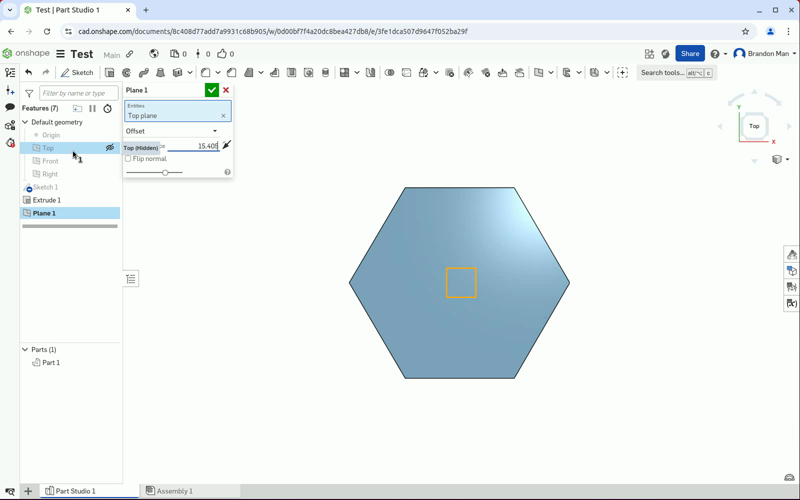
key(enter, 2)
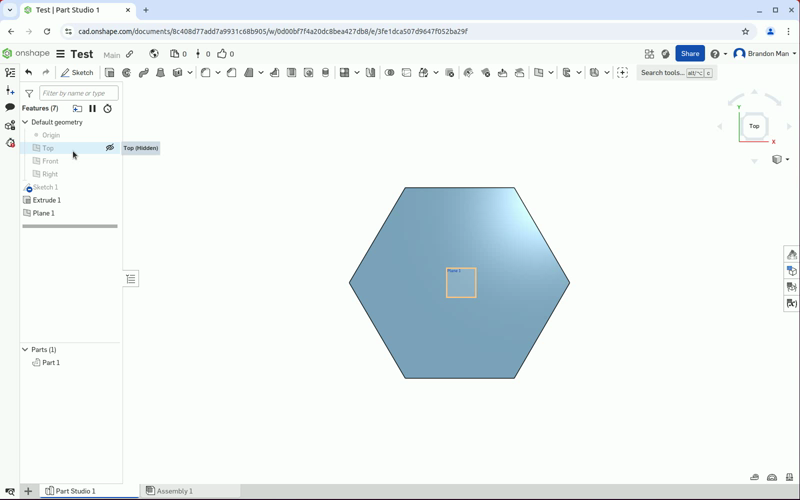
key(shift+s)
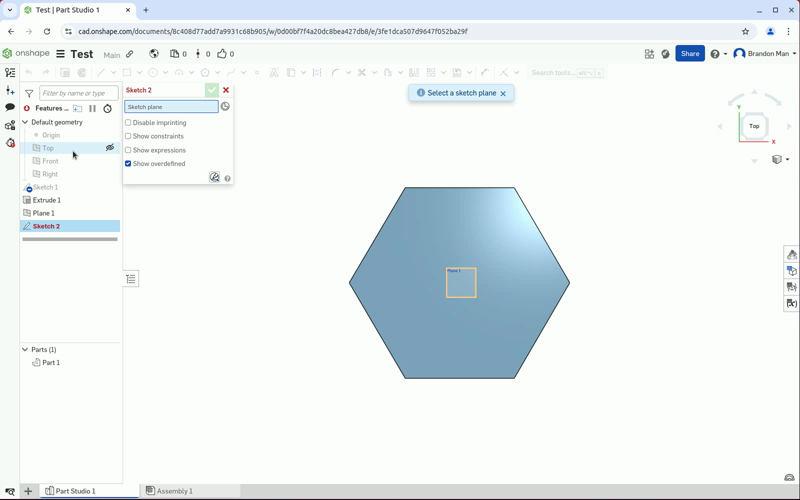
mouse_move(73, 215)
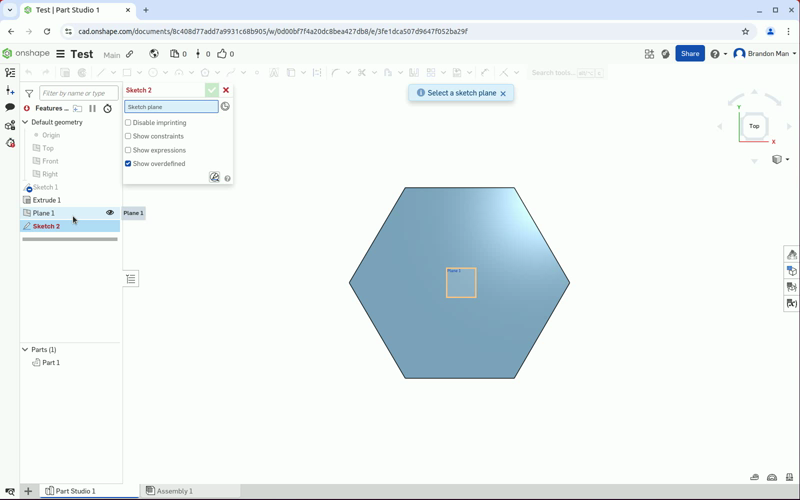
click(73, 215)
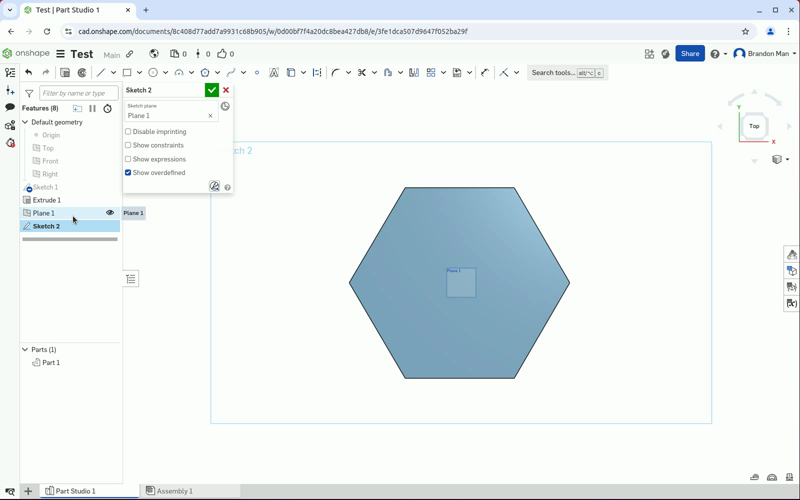
mouse_move(73, 352)
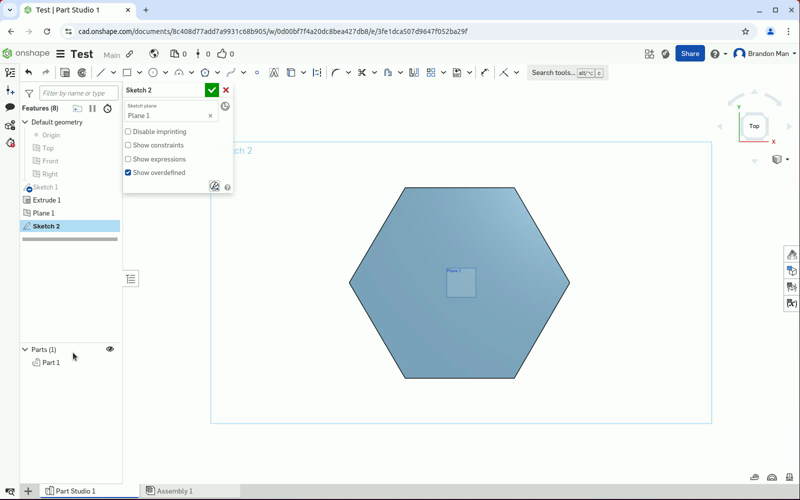
key(y)
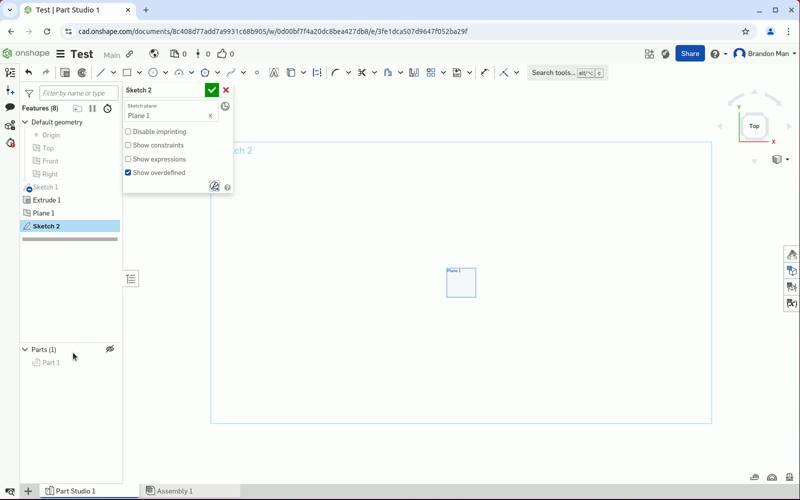
key(c)
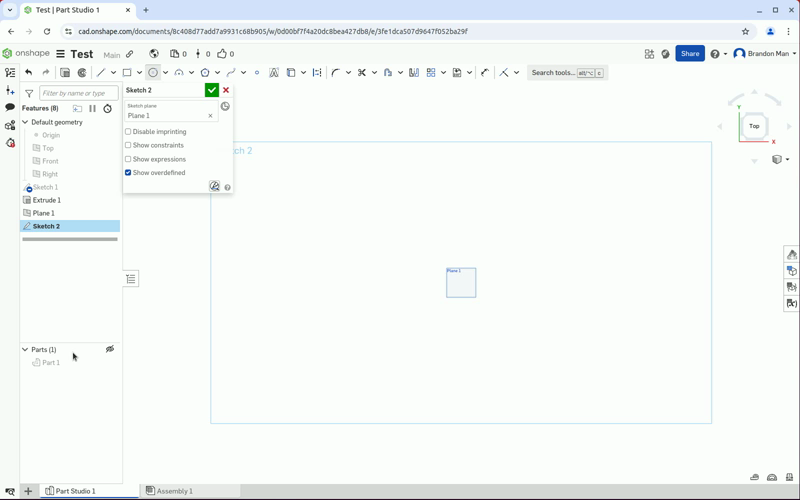
key_down(shift)
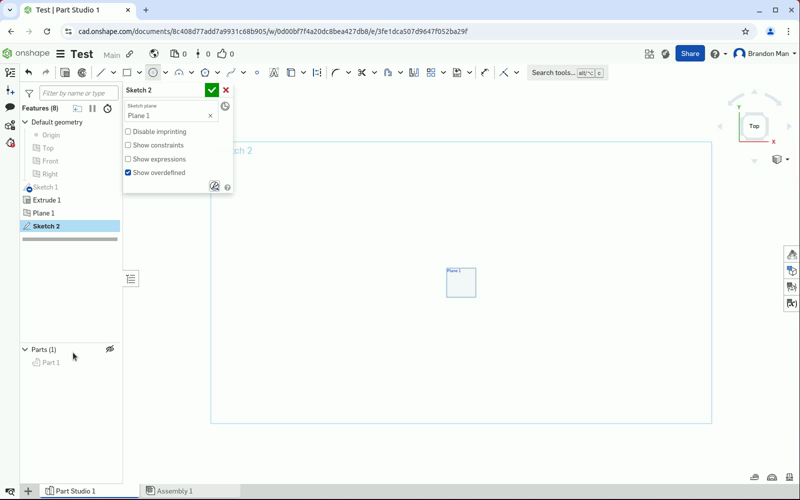
mouse_move(461, 282)
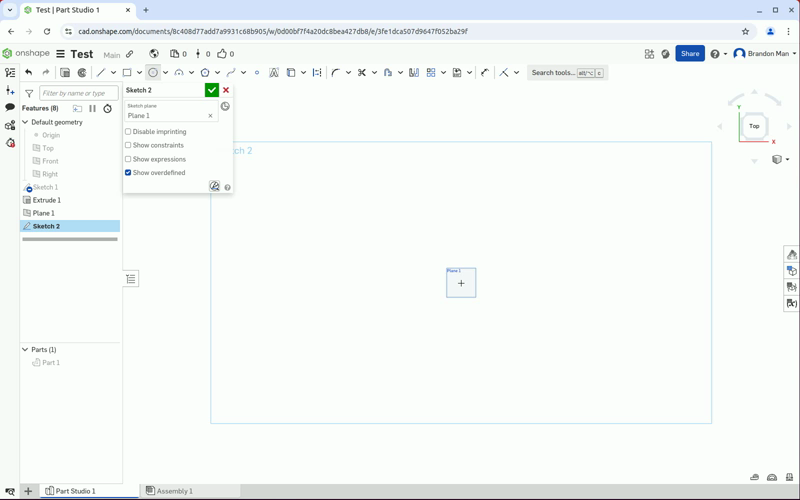
click(461, 282)
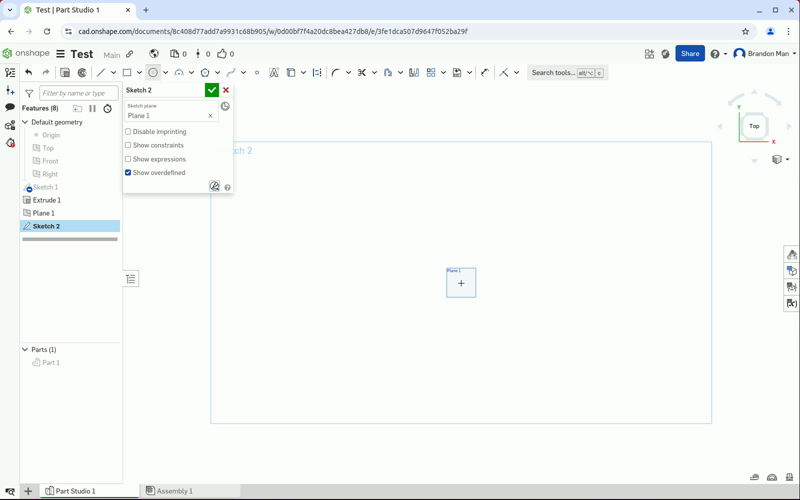
key_up(shift)
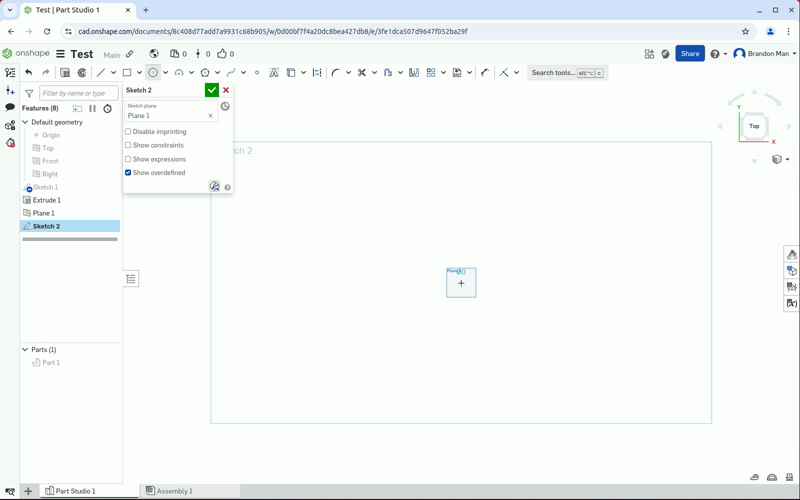
mouse_move(552, 282)
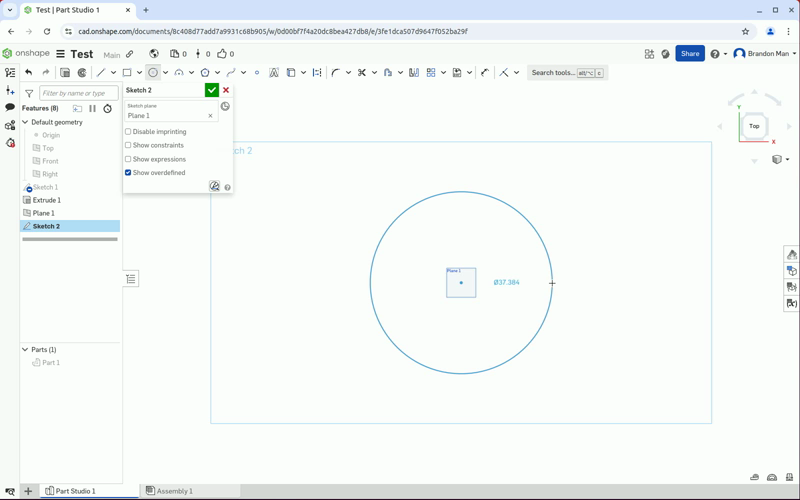
click(552, 282)
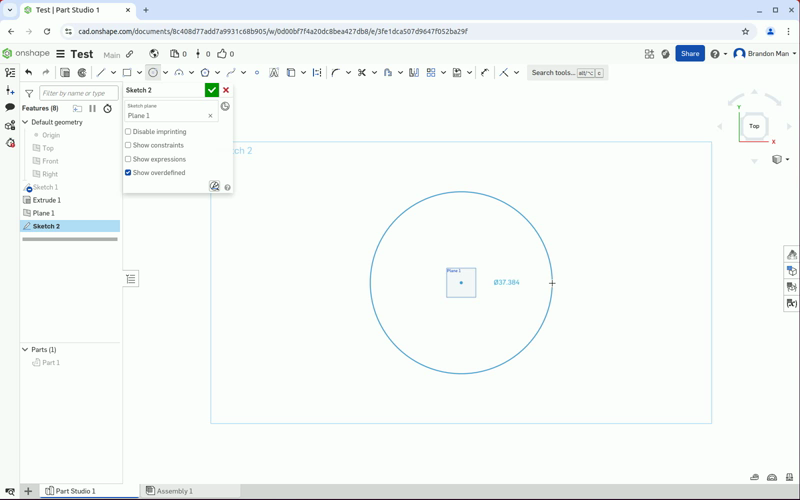
key(esc)
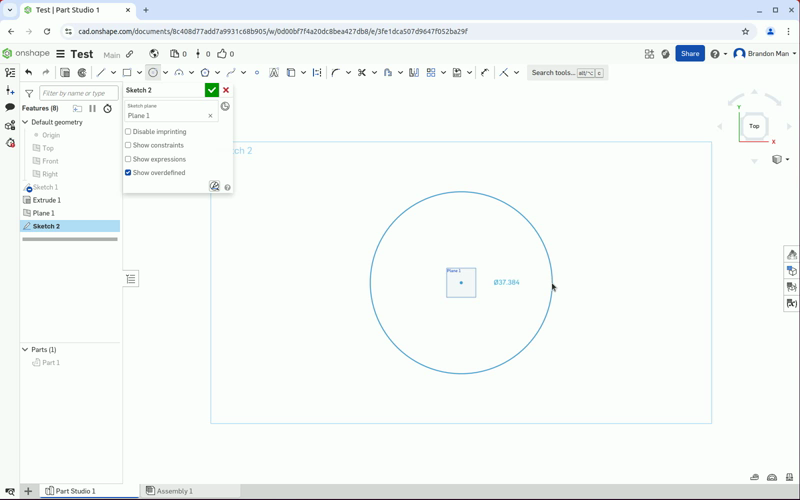
mouse_move(481, 260)
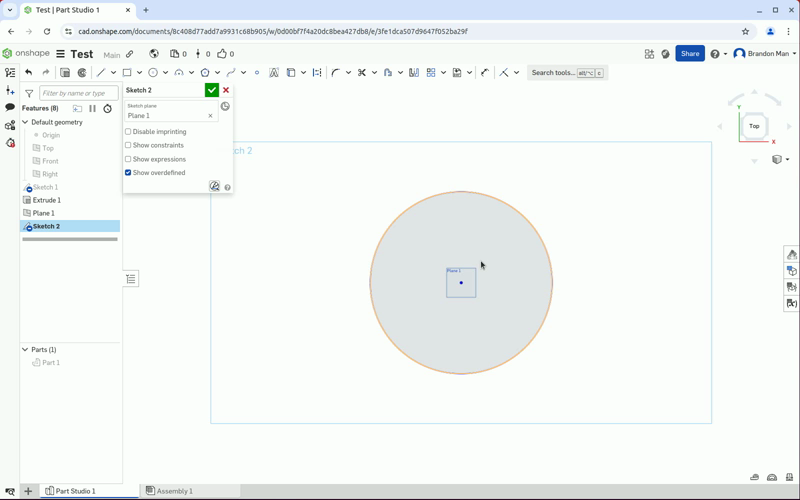
click(481, 260)
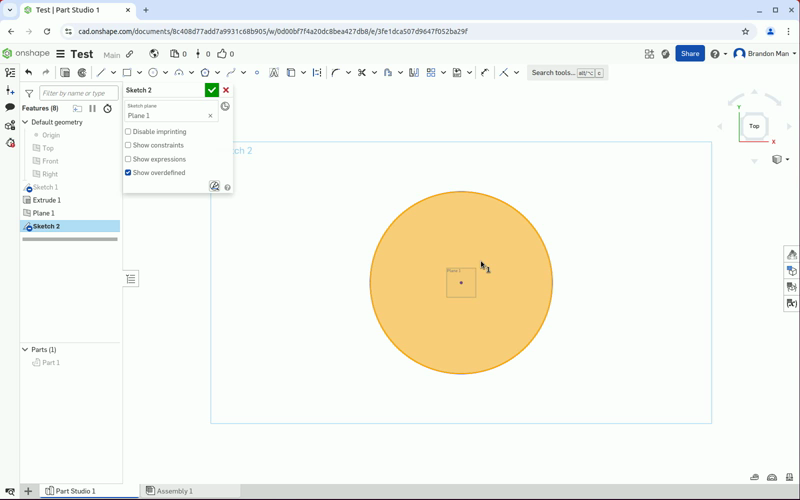
mouse_move(73, 352)
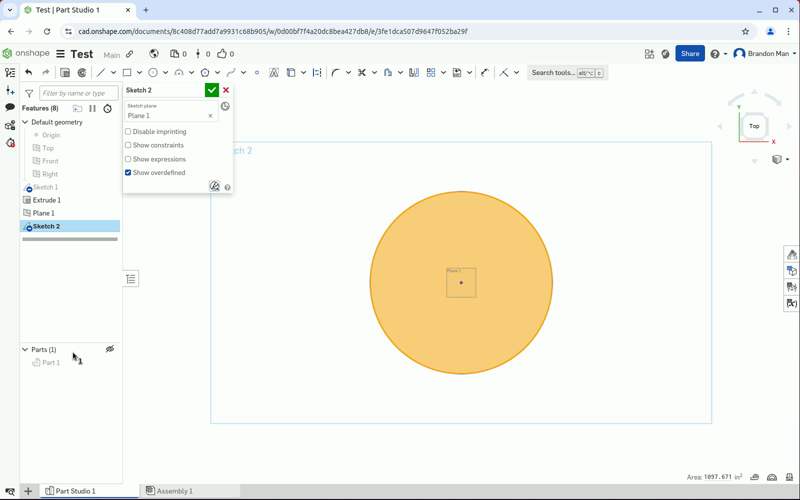
key(shift+y)
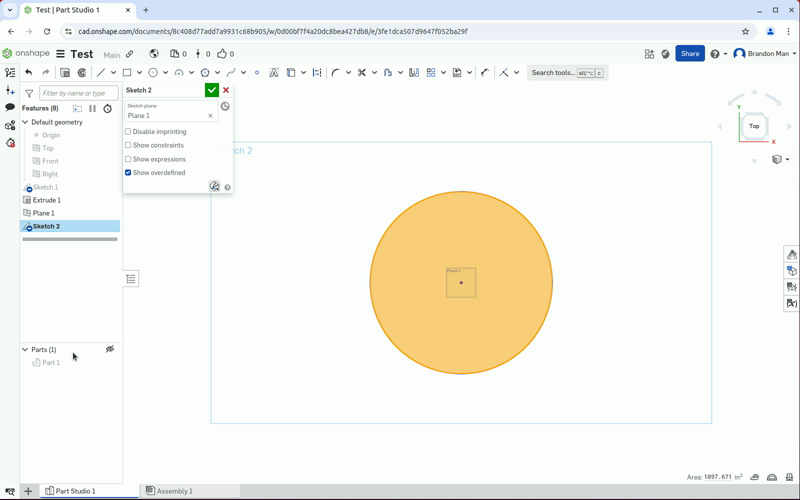
key(shift+e)
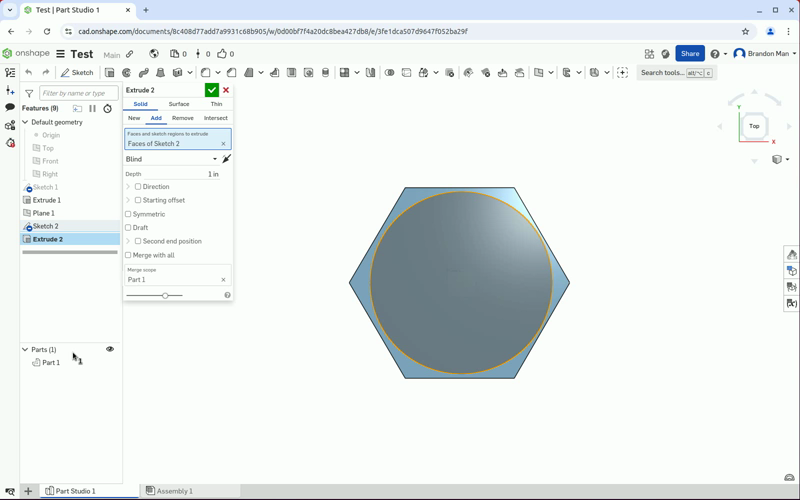
mouse_move(143, 106)
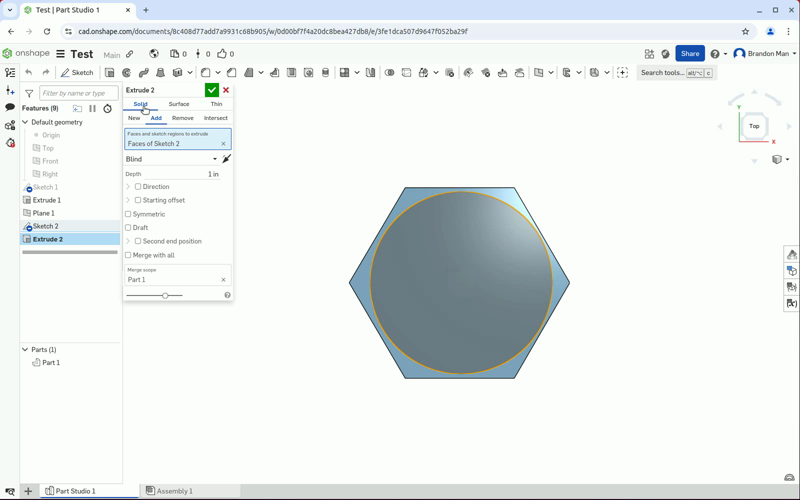
click(143, 106)
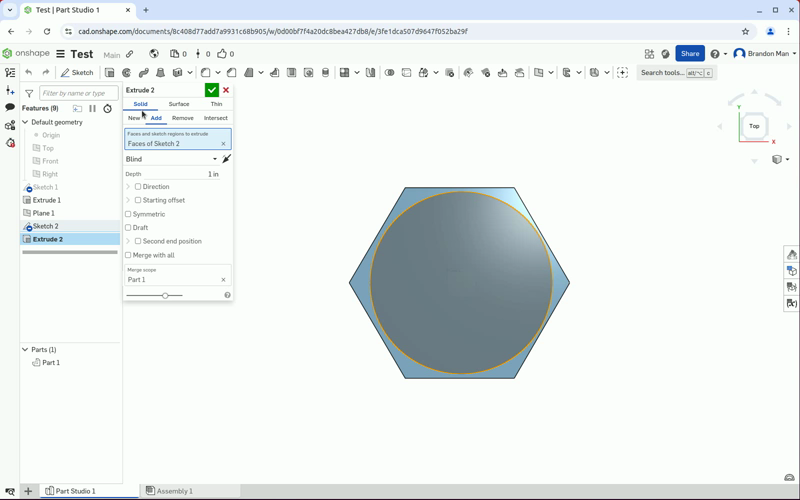
mouse_move(137, 120)
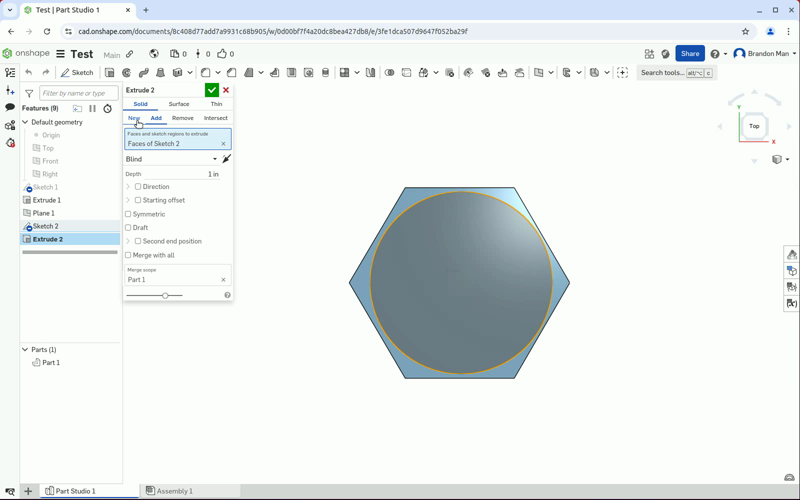
click(137, 120)
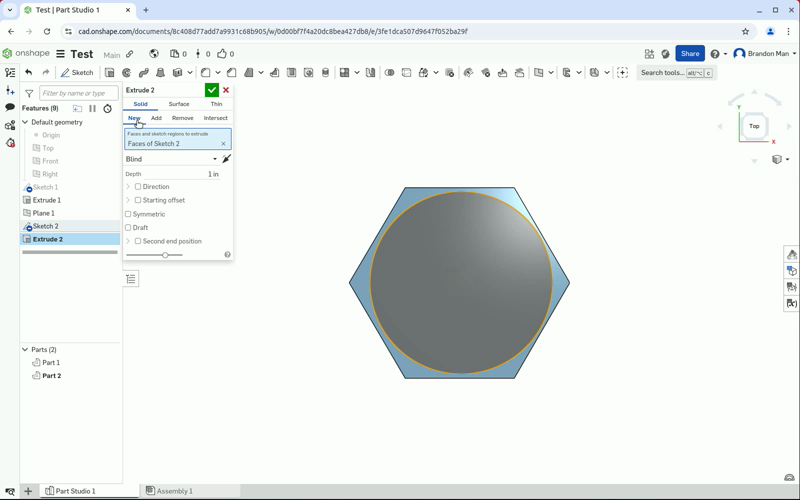
key(tab, 4)
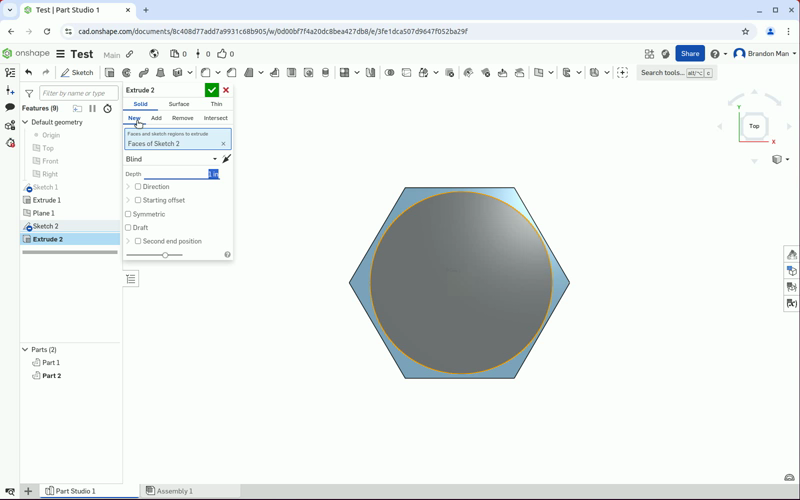
text(7.703)
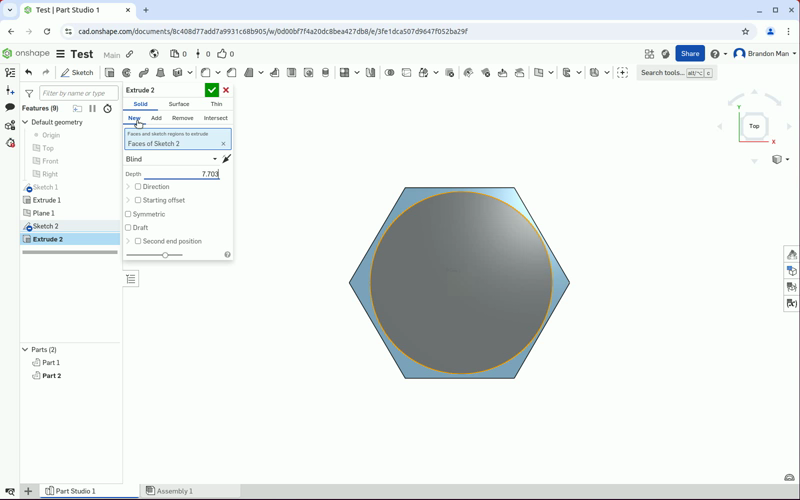
key(enter)
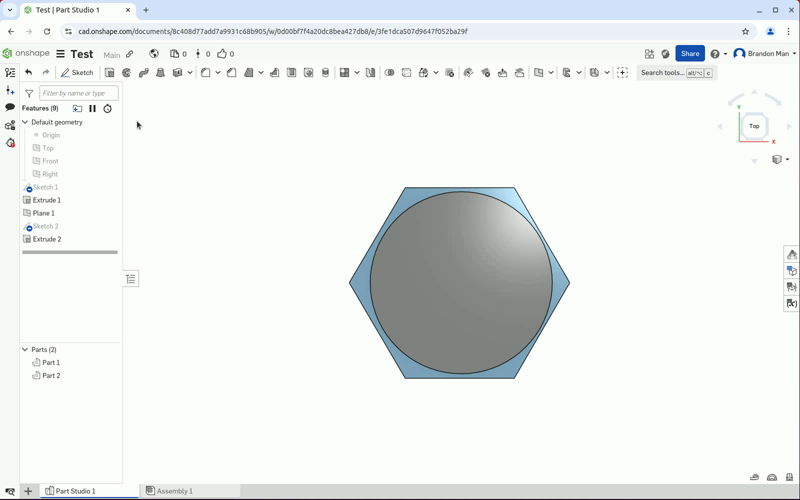
key(shift+h)
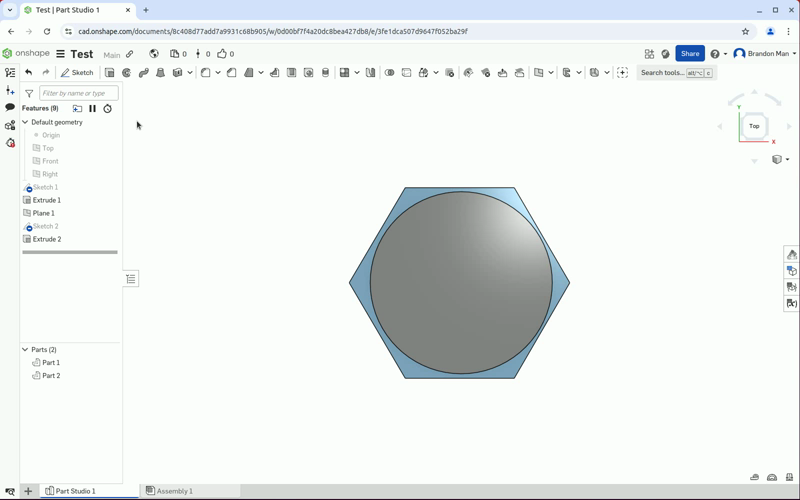
key(shift+h)
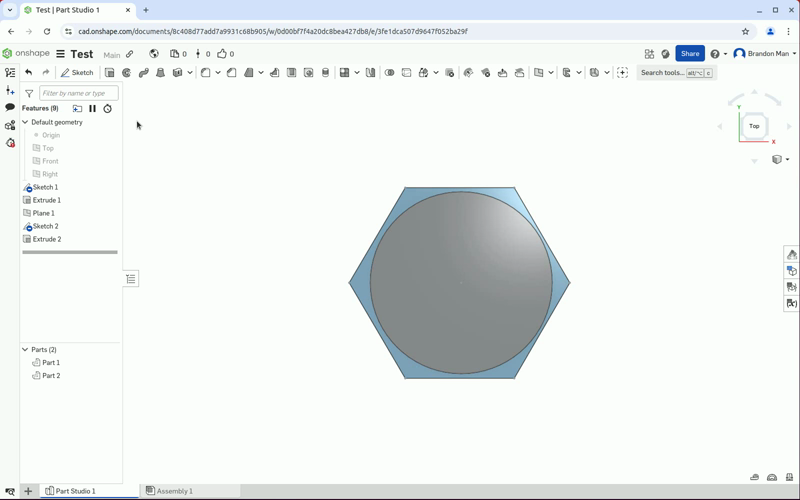
key(shift+7)
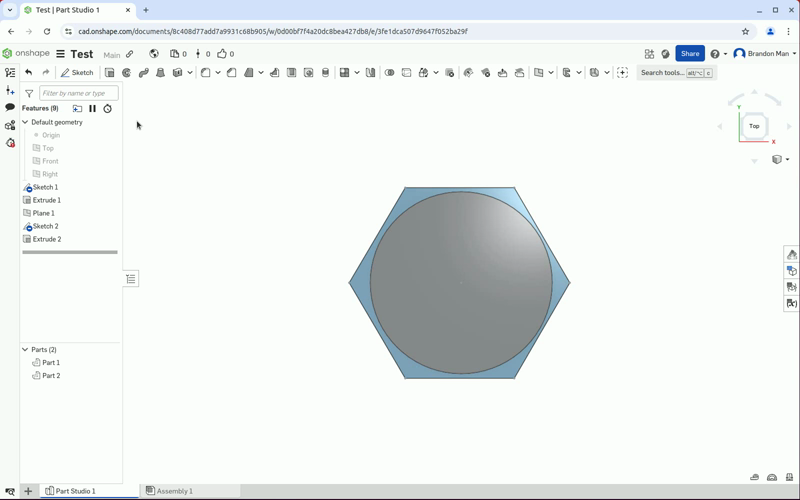
key(up, 3)
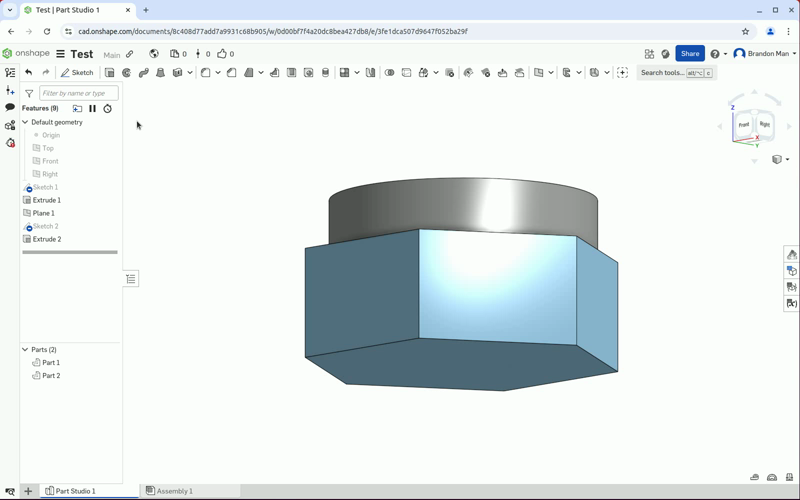
key(left, 3)
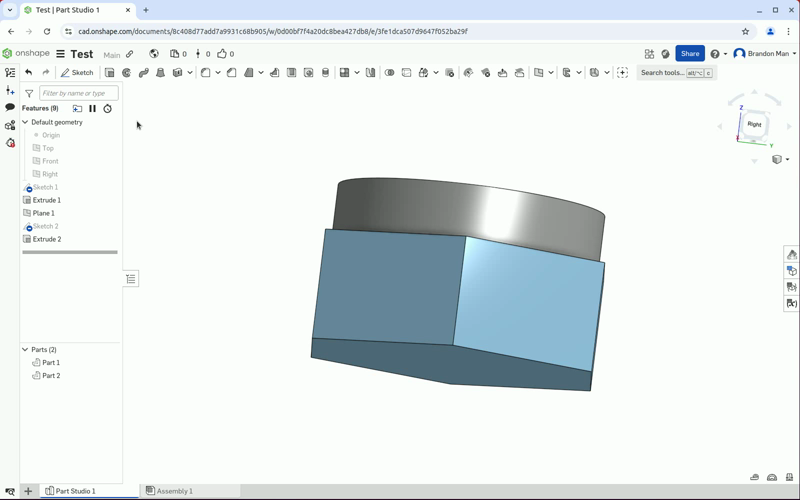
key(right, 3)
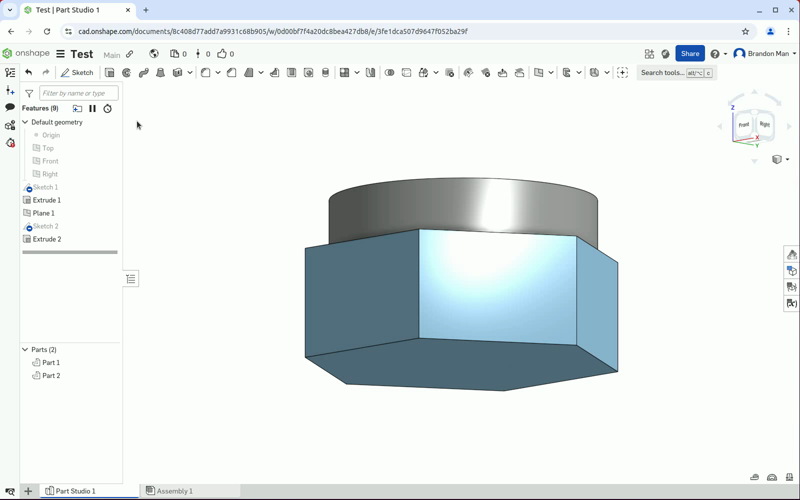
key(down, 3)
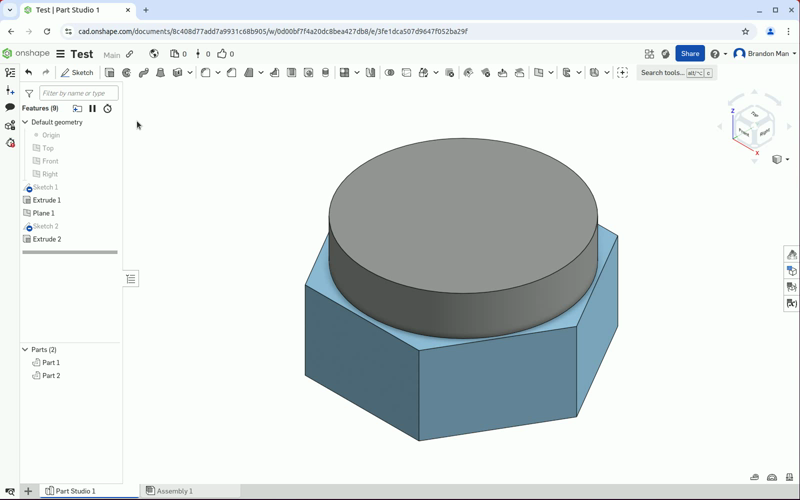
mouse_move(73, 189)
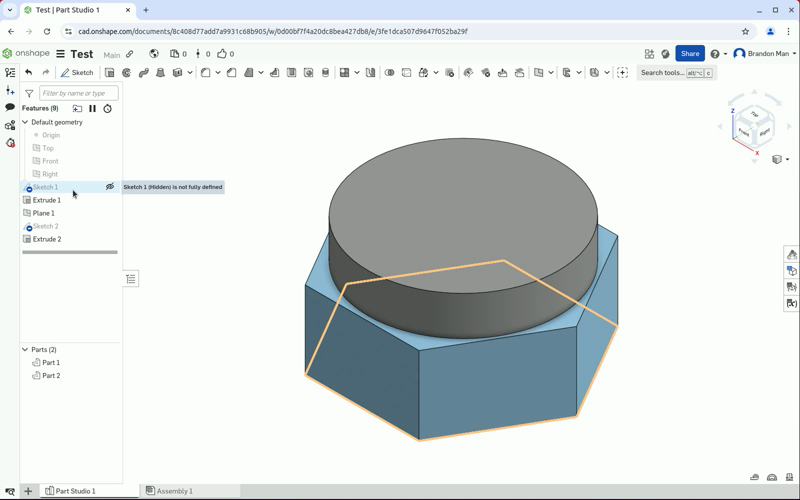
click(73, 189)